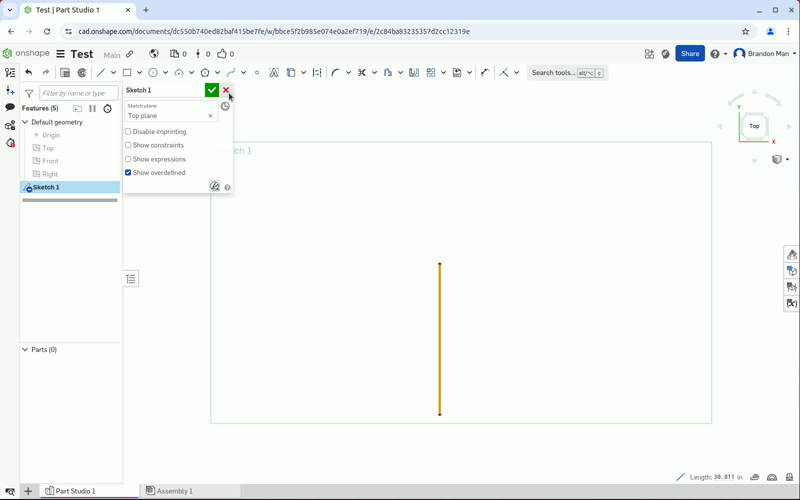
key(shift+h)
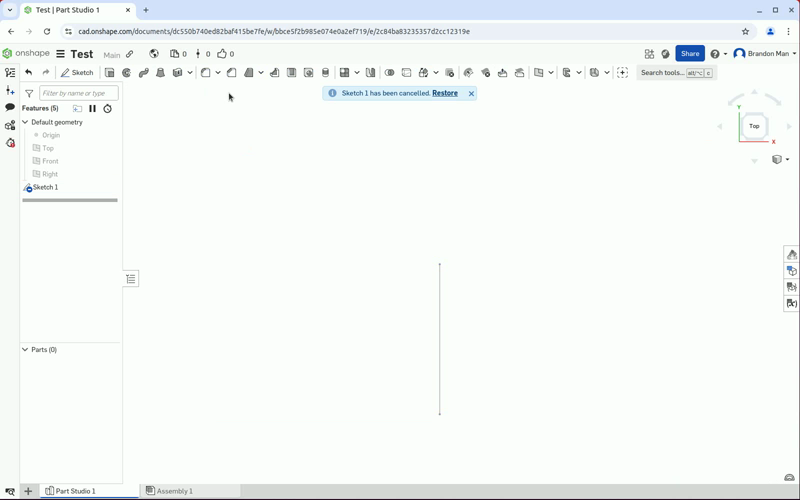
key(shift+s)
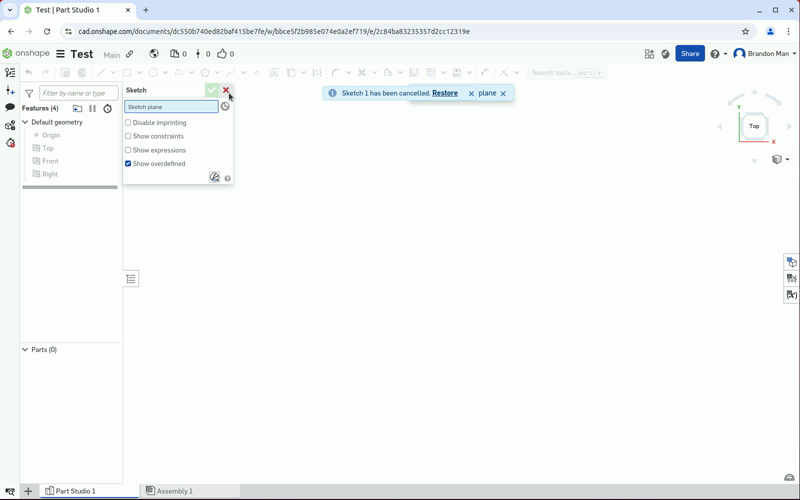
mouse_move(73, 150)
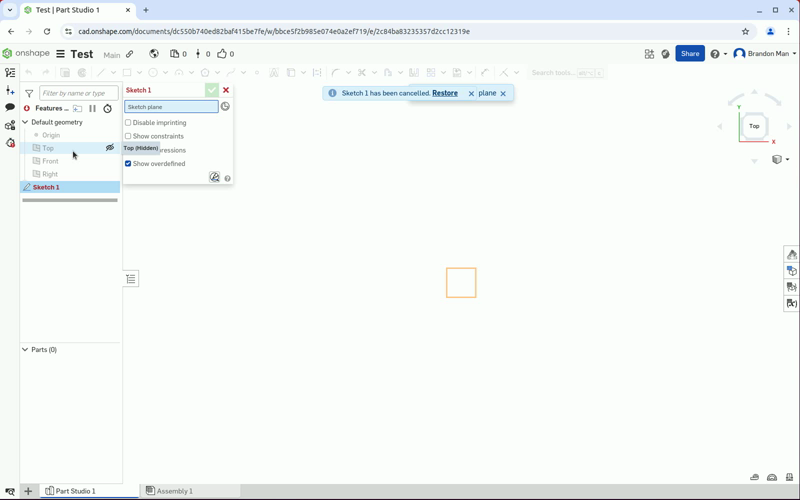
click(73, 150)
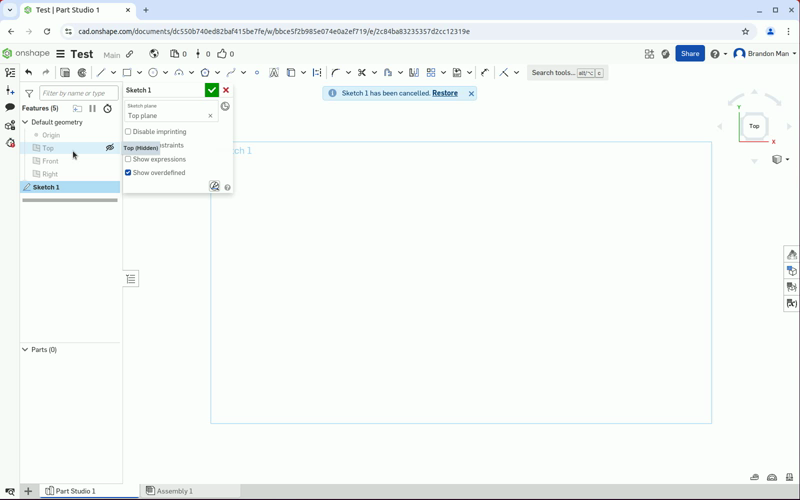
mouse_move(73, 352)
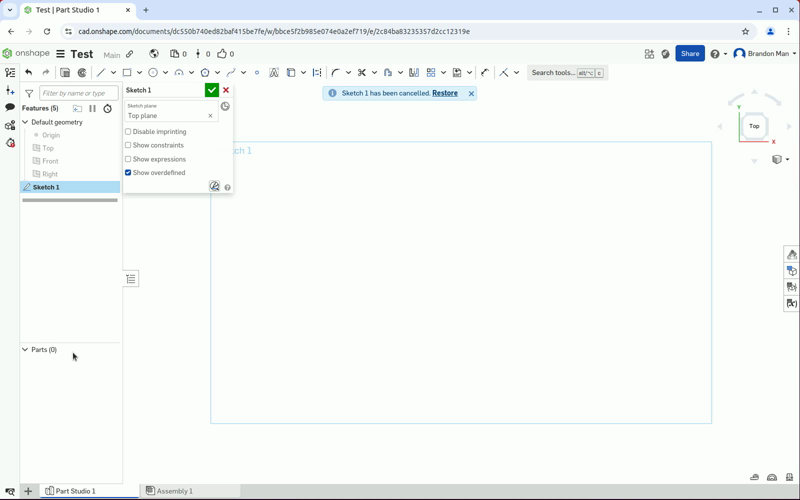
key(y)
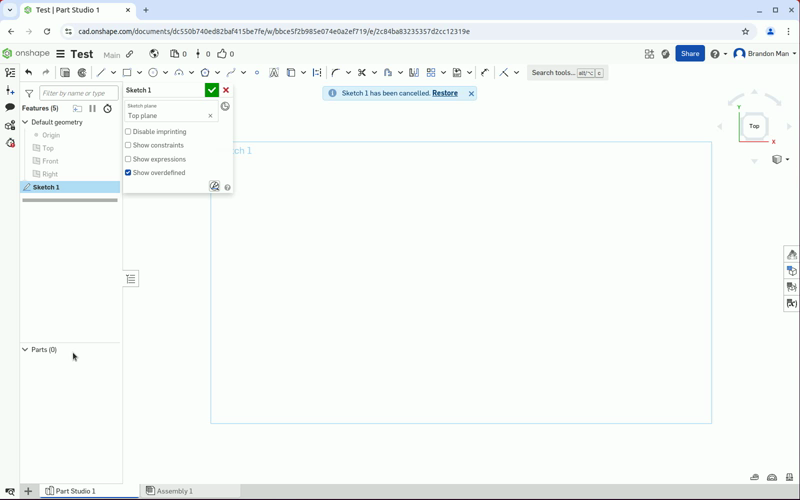
key(c)
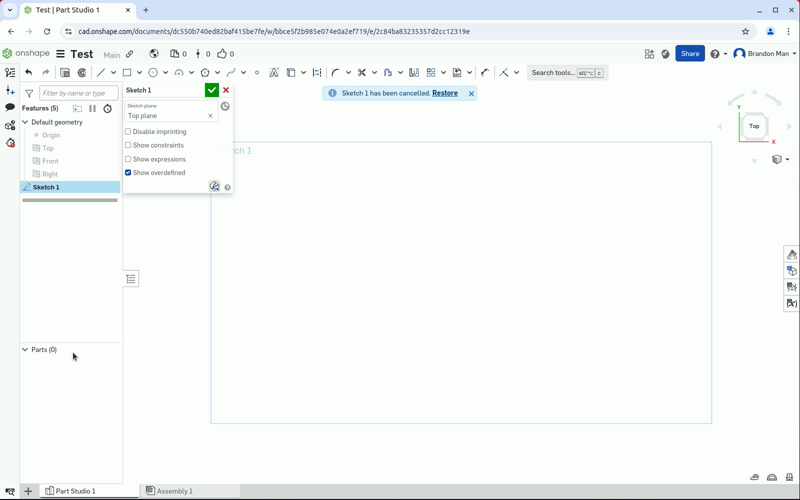
key_down(shift)
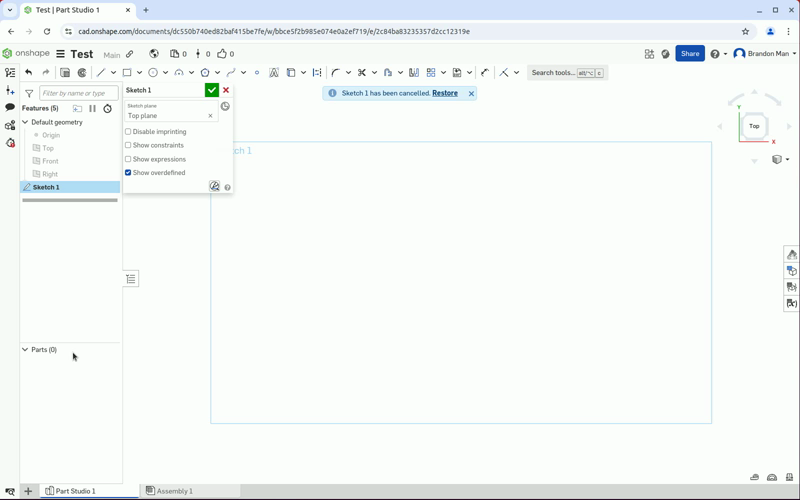
mouse_move(461, 282)
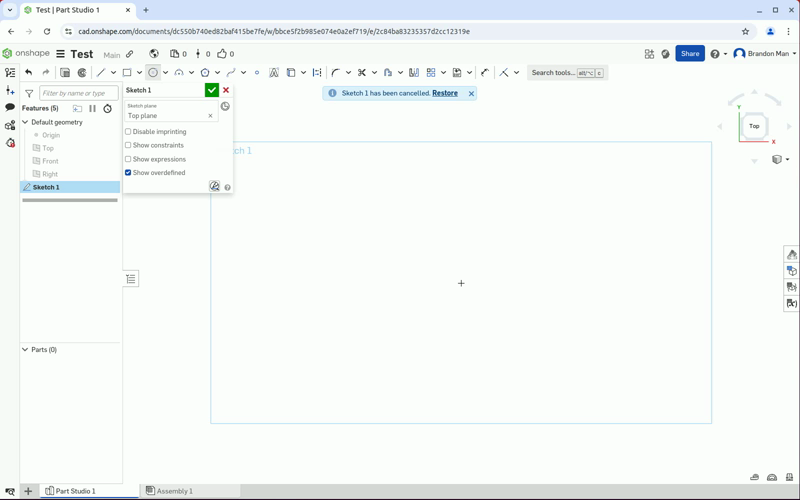
click(461, 282)
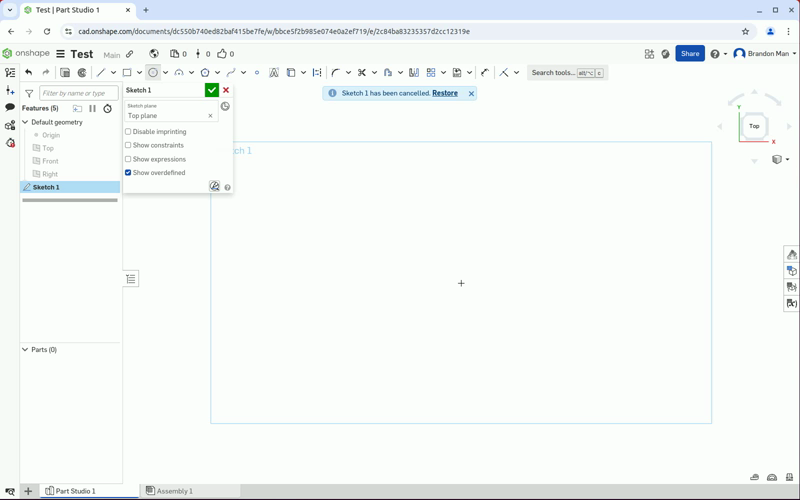
key_up(shift)
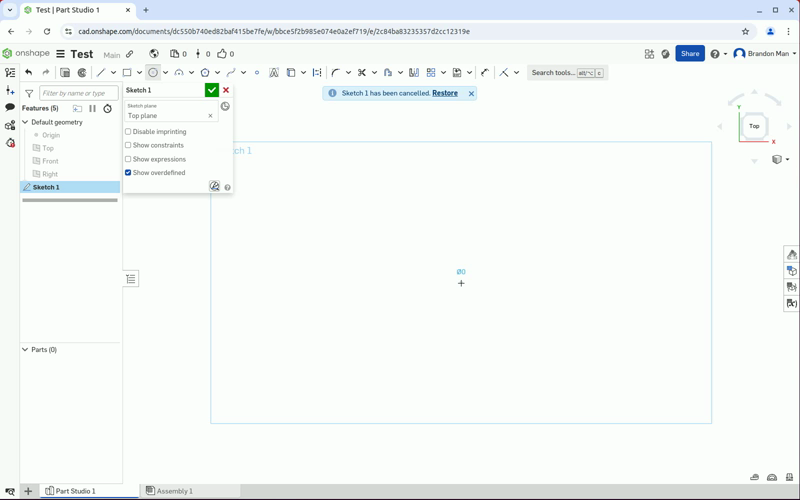
mouse_move(491, 282)
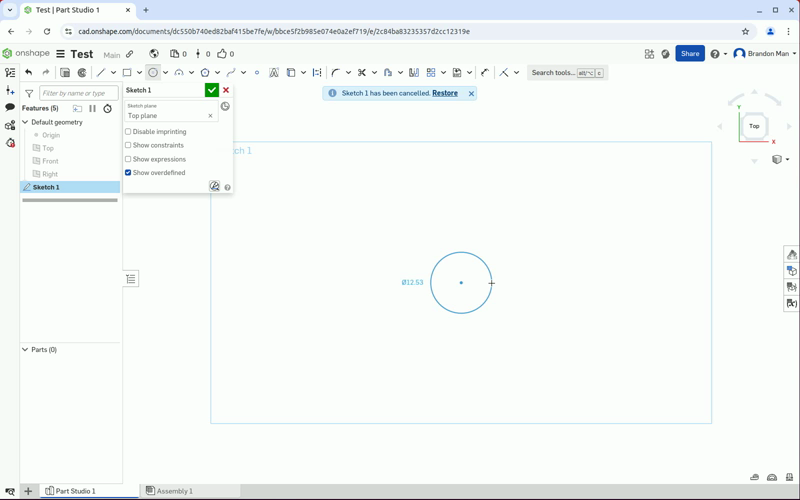
click(491, 282)
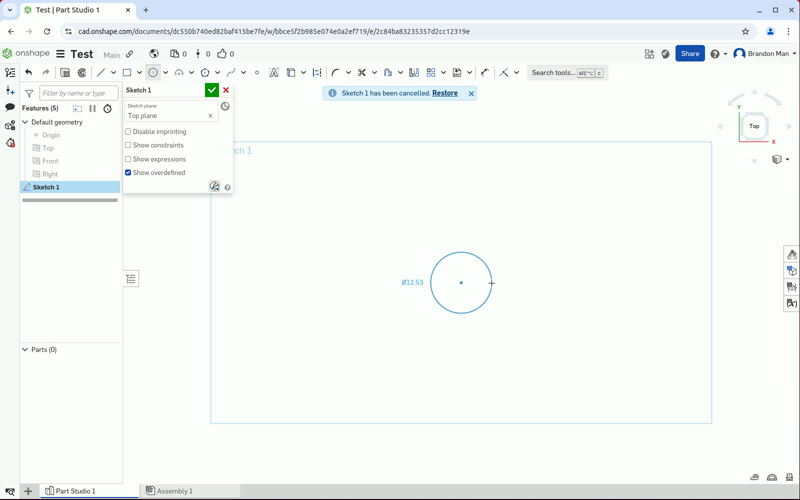
key(esc)
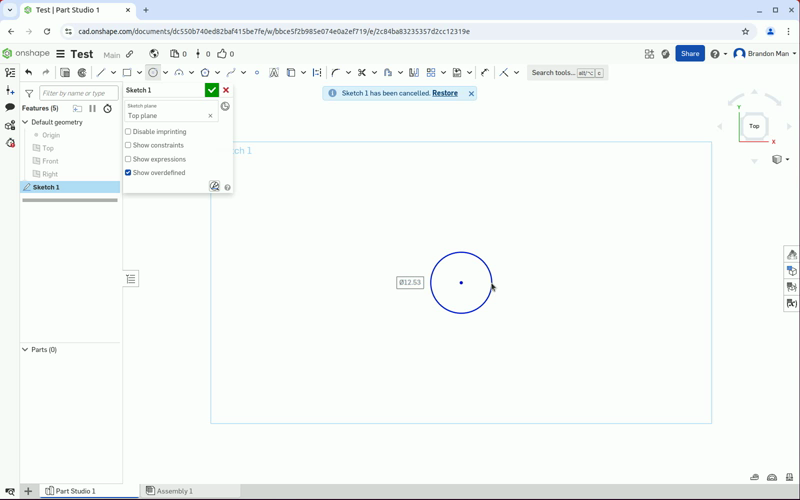
mouse_move(444, 264)
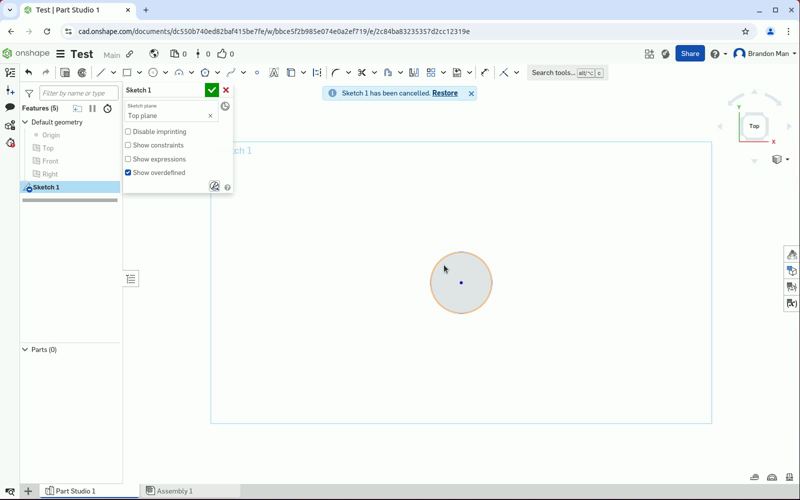
click(444, 264)
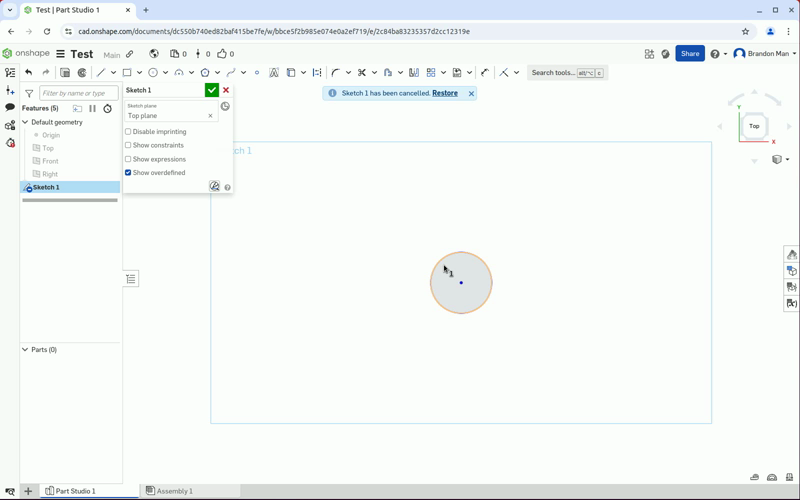
mouse_move(73, 352)
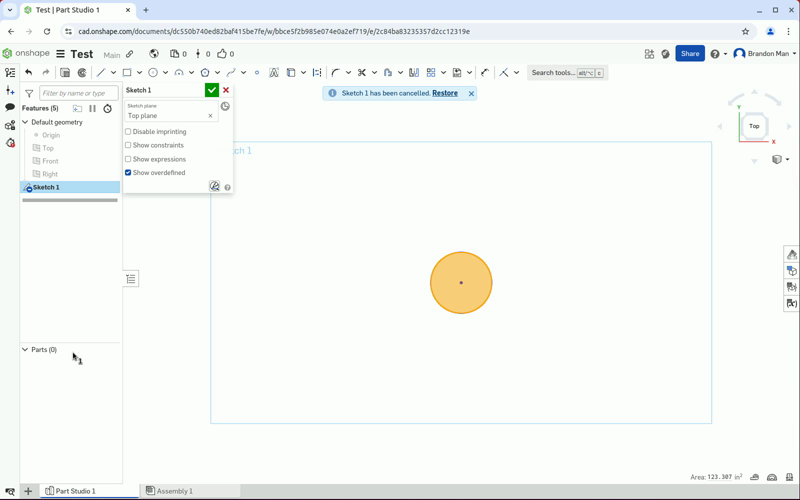
key(shift+y)
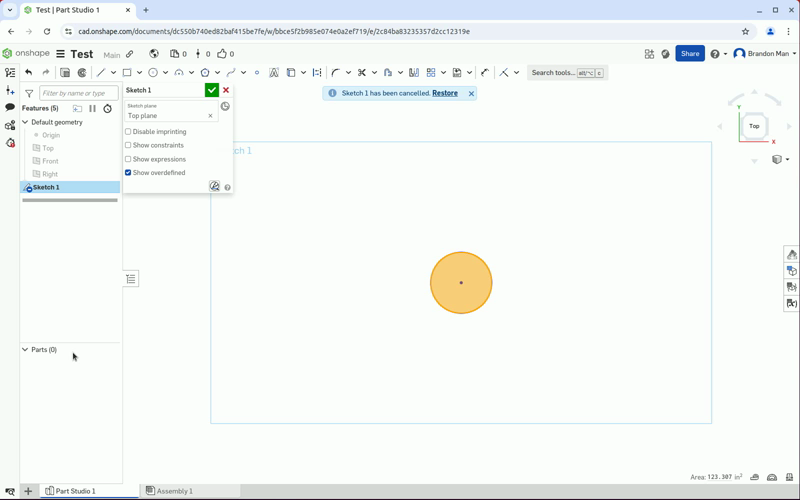
key(shift+e)
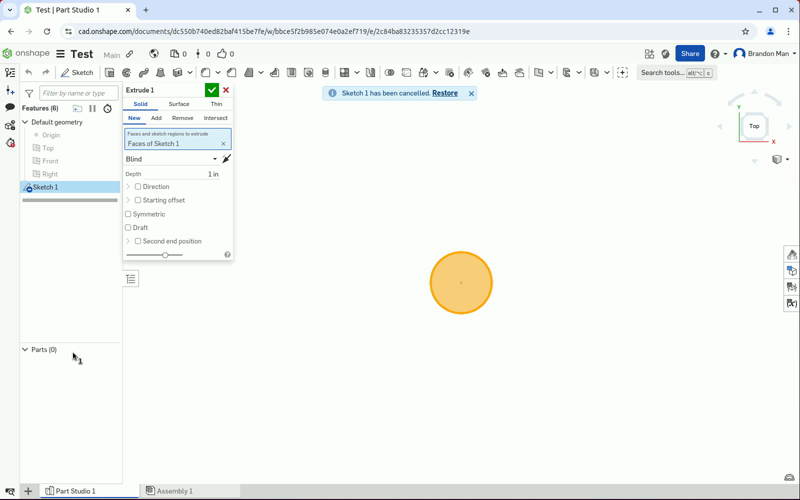
mouse_move(143, 106)
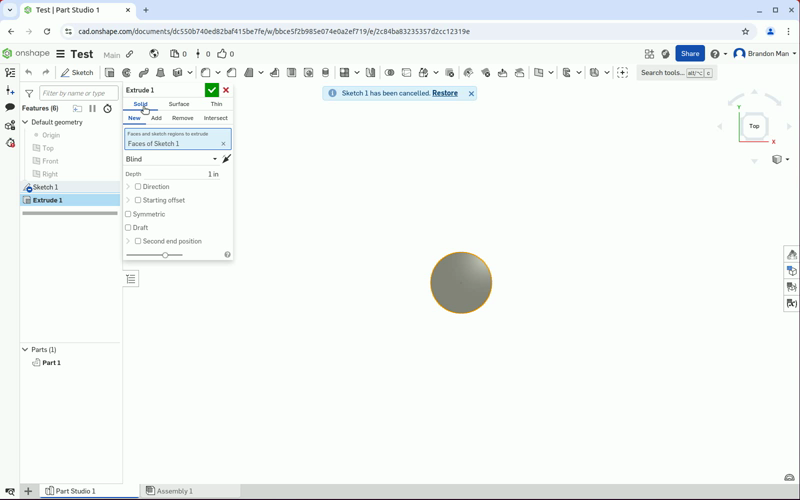
click(143, 106)
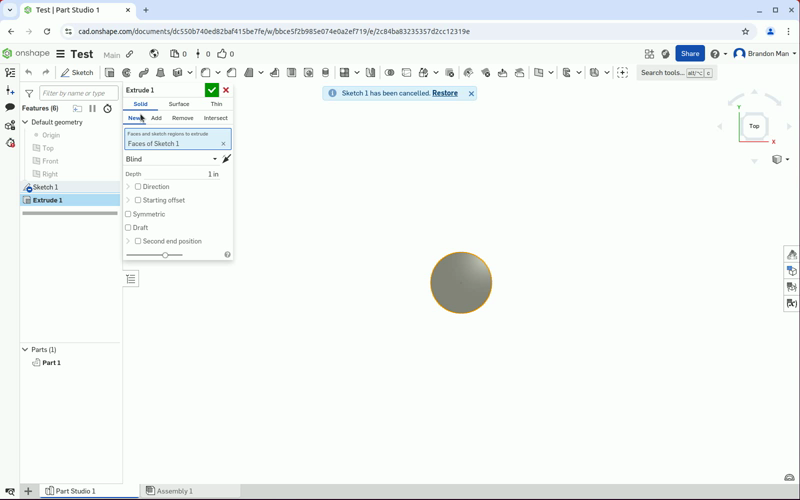
mouse_move(137, 120)
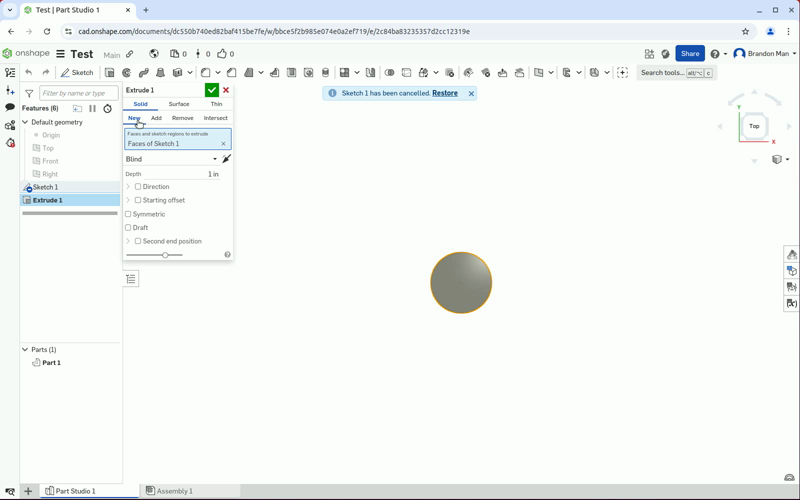
click(137, 120)
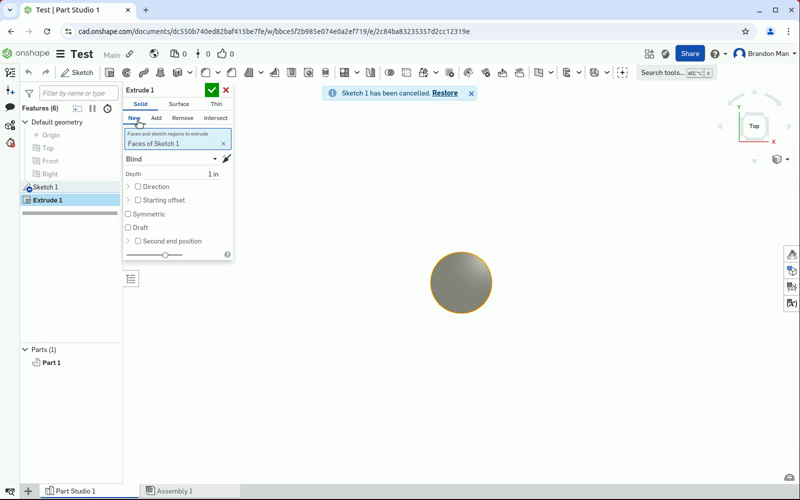
key(tab, 4)
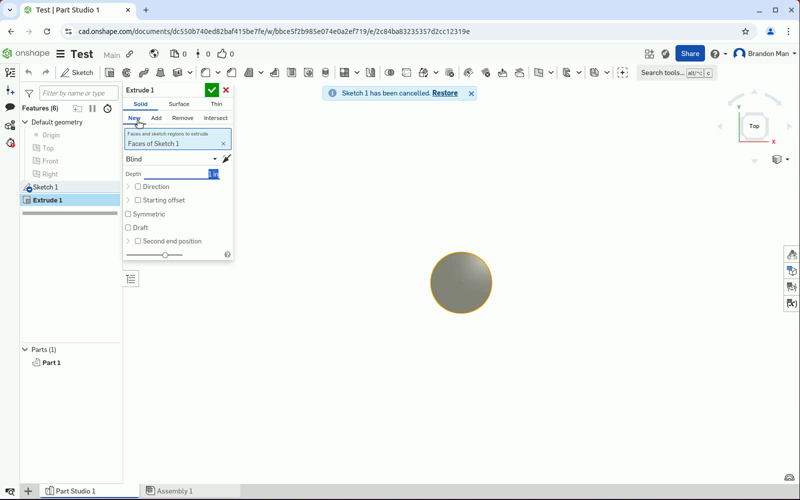
text(0.722)
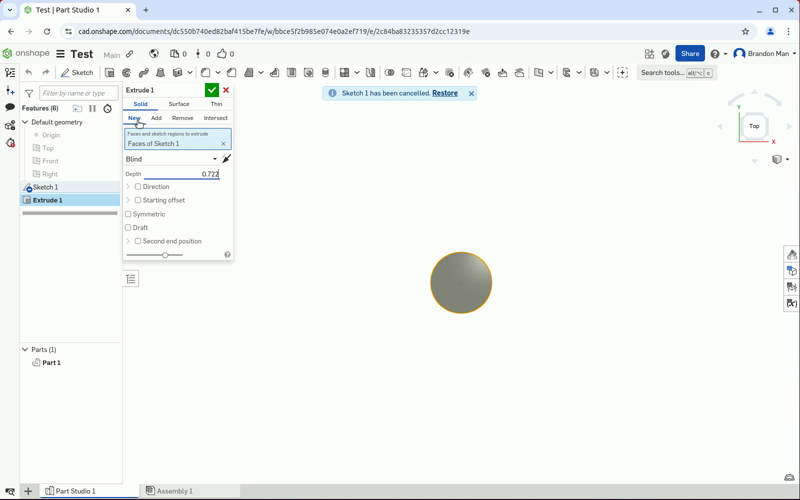
key(enter)
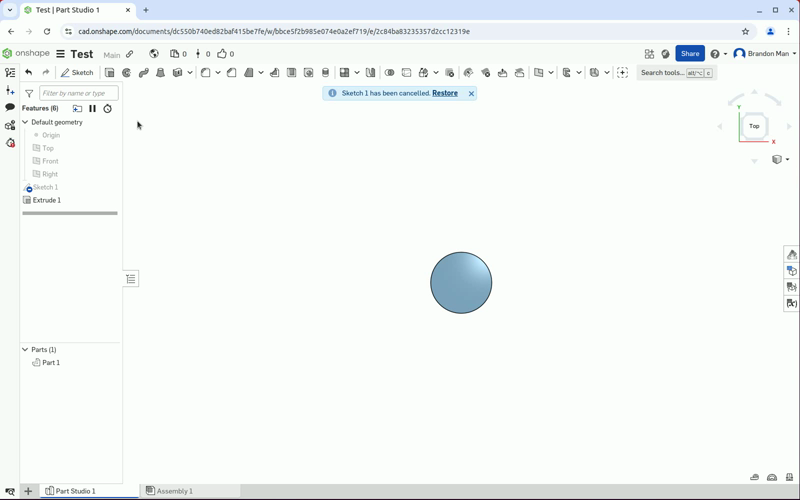
key(shift+h)
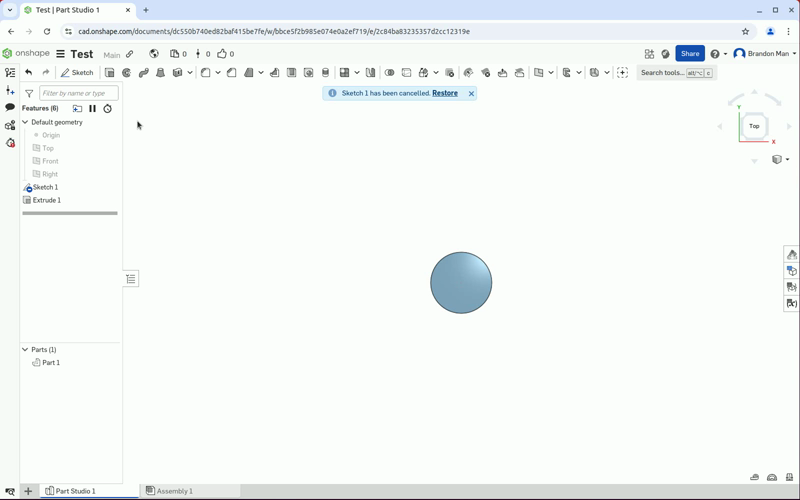
key(shift+h)
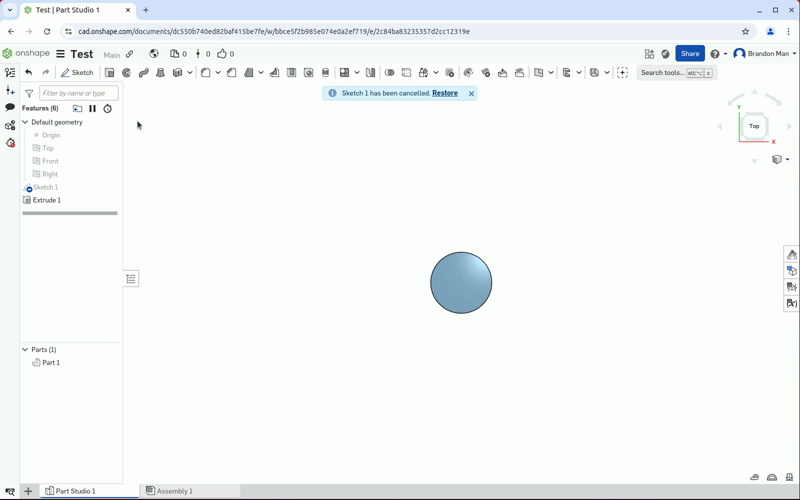
mouse_move(73, 189)
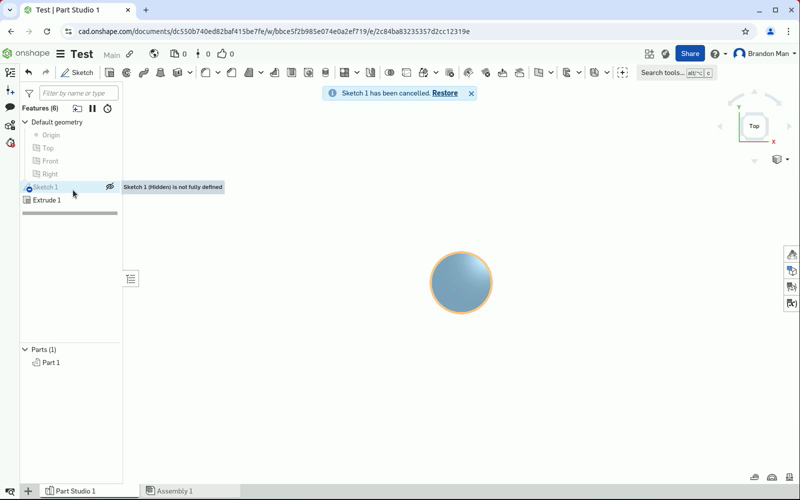
click(73, 189)
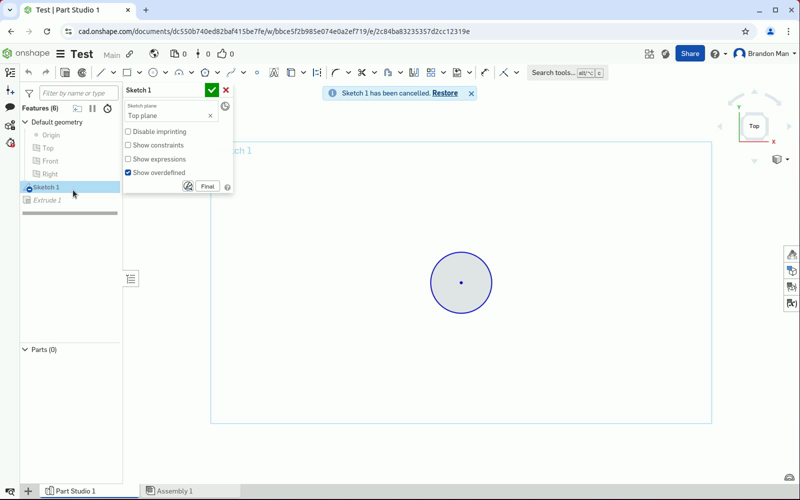
mouse_move(229, 92)
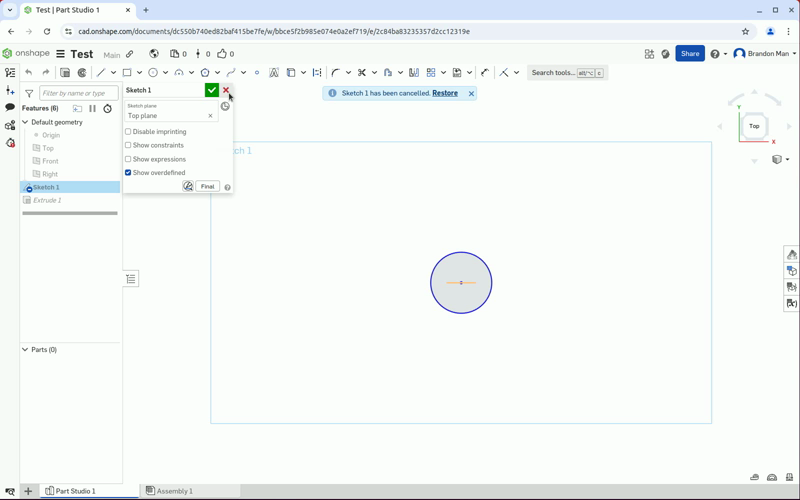
click(229, 92)
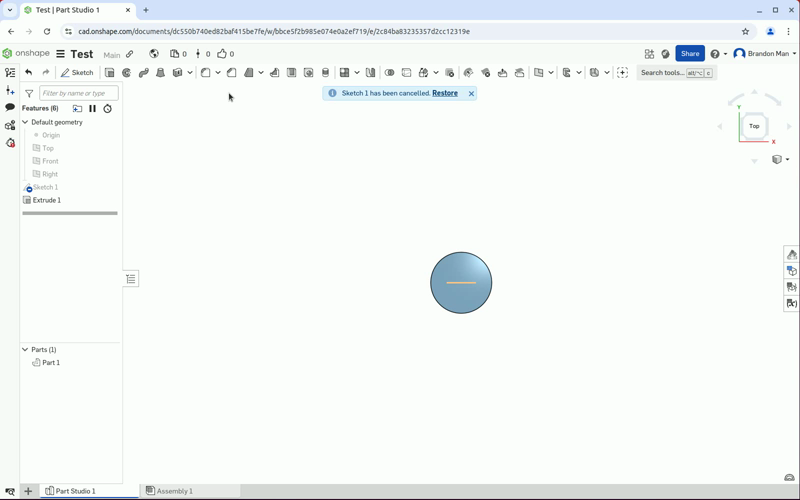
mouse_move(541, 75)
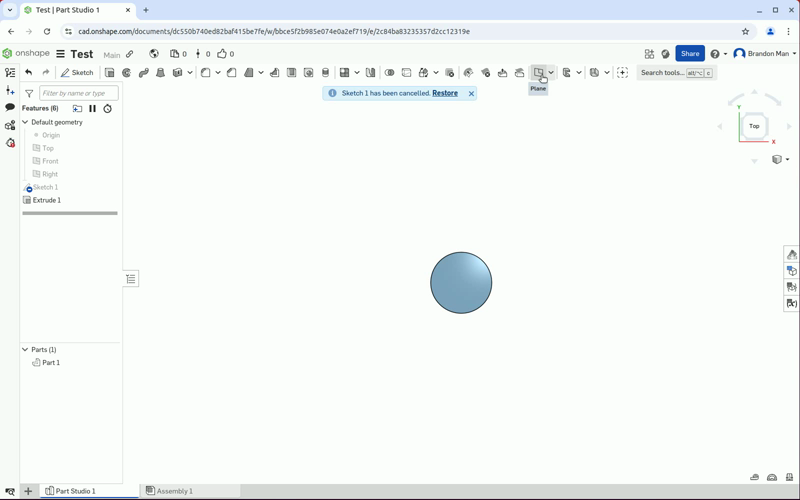
click(541, 75)
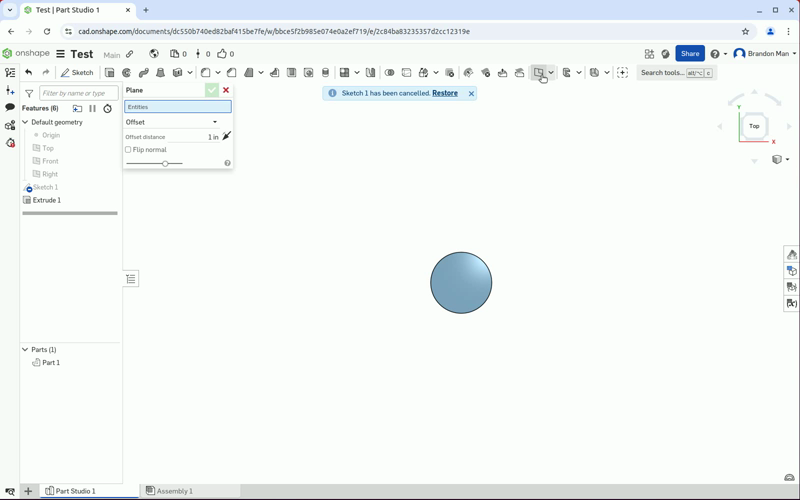
mouse_move(73, 150)
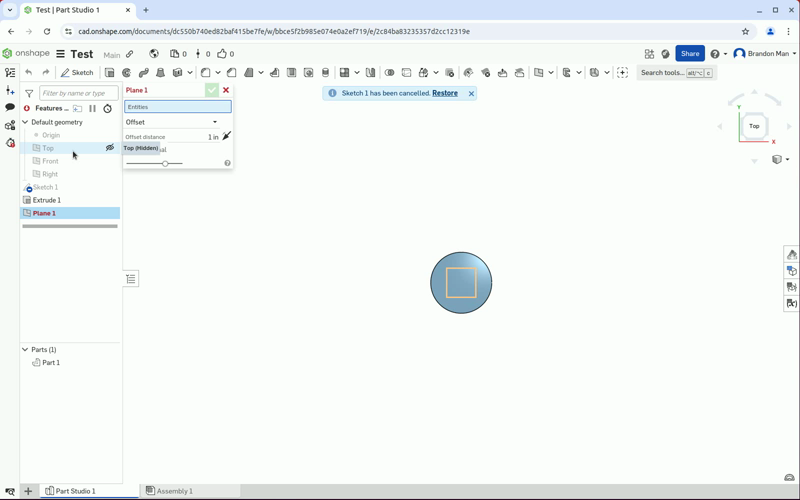
click(73, 150)
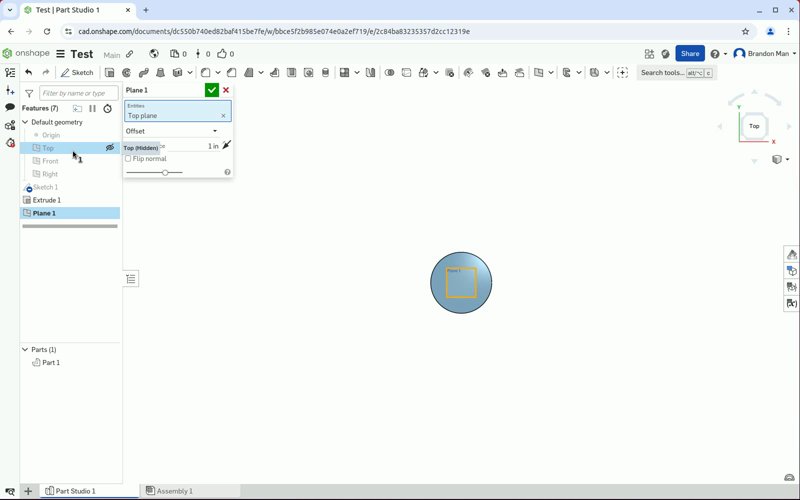
key(tab, 2)
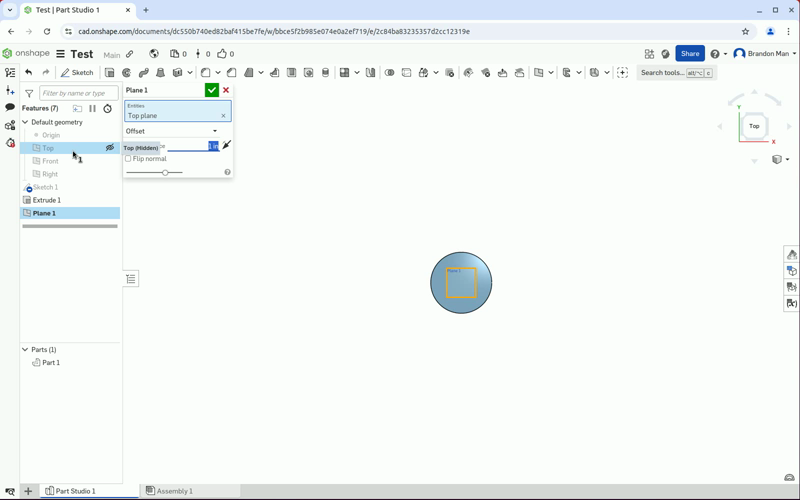
text(0.709)
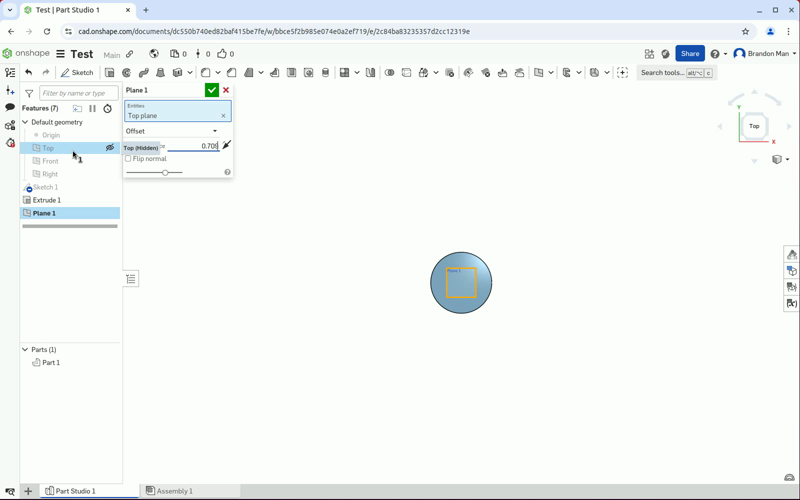
key(enter, 2)
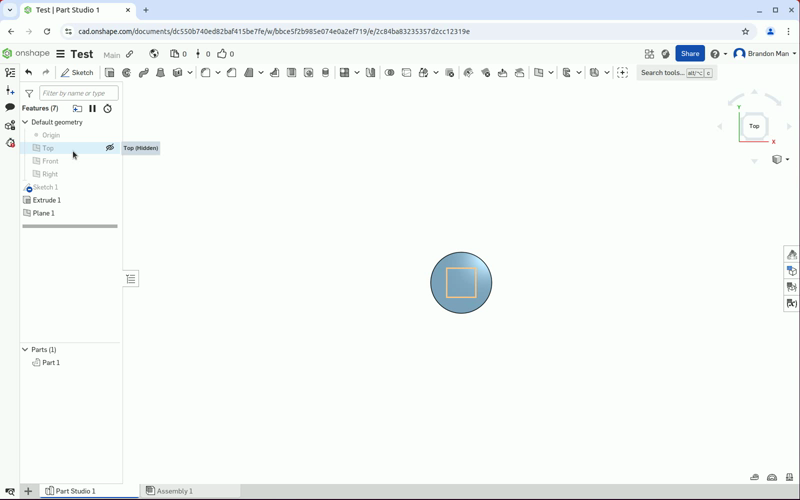
key(shift+s)
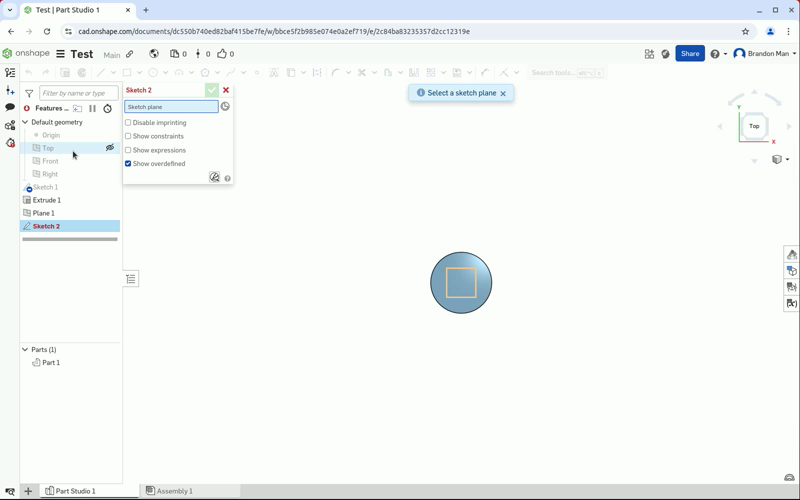
mouse_move(73, 215)
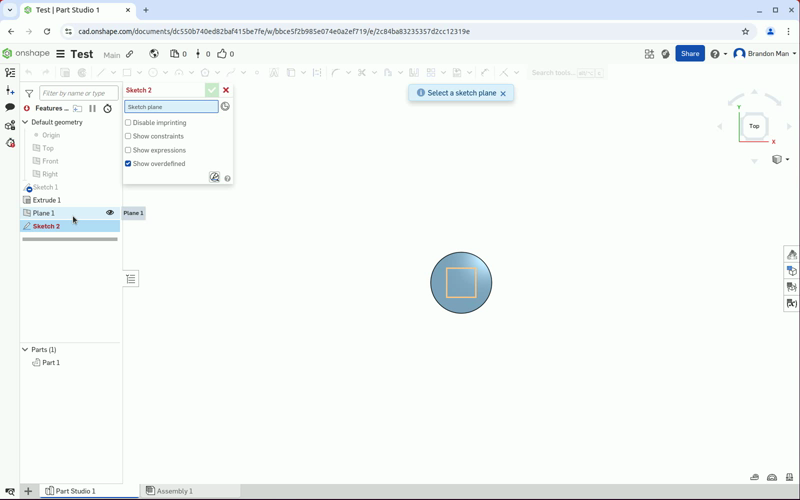
click(73, 215)
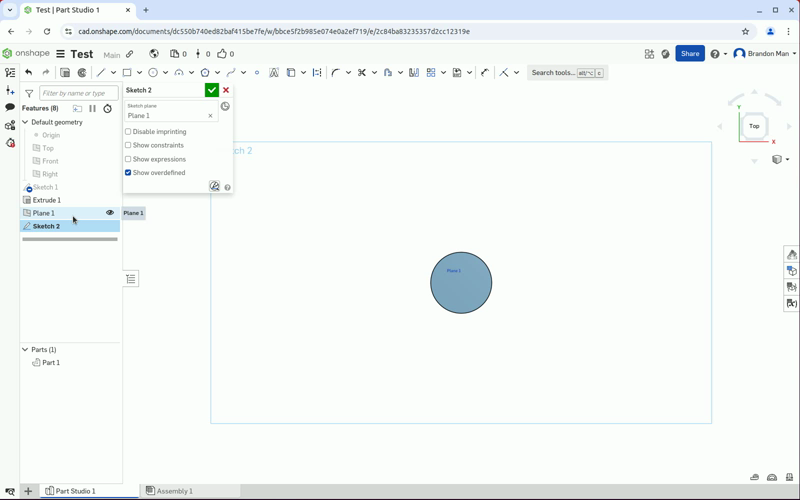
mouse_move(73, 352)
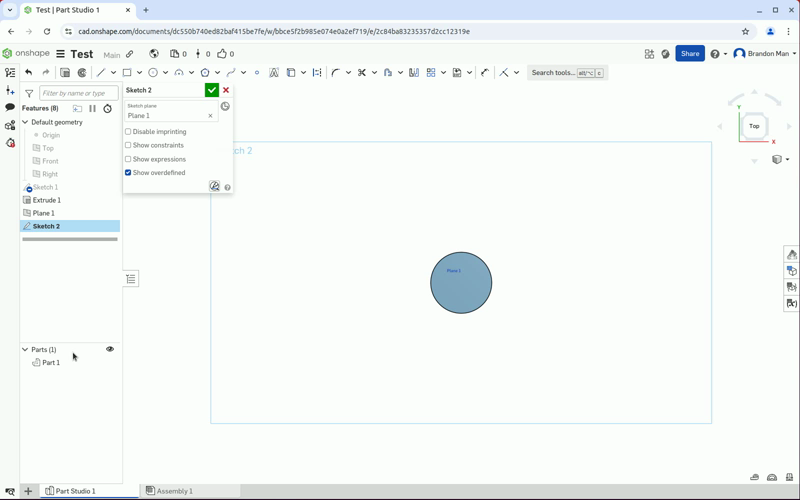
key(y)
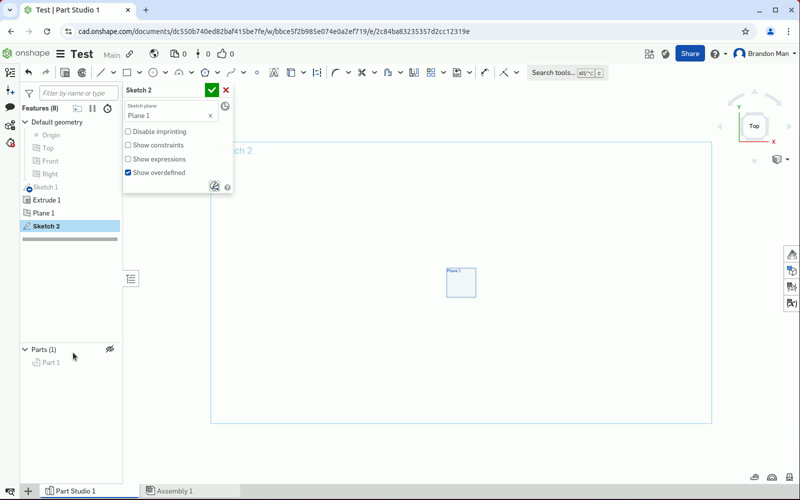
key(c)
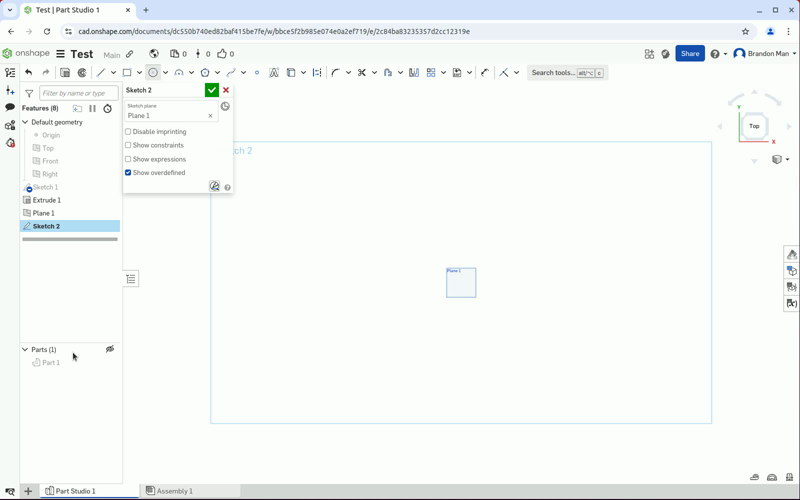
key_down(shift)
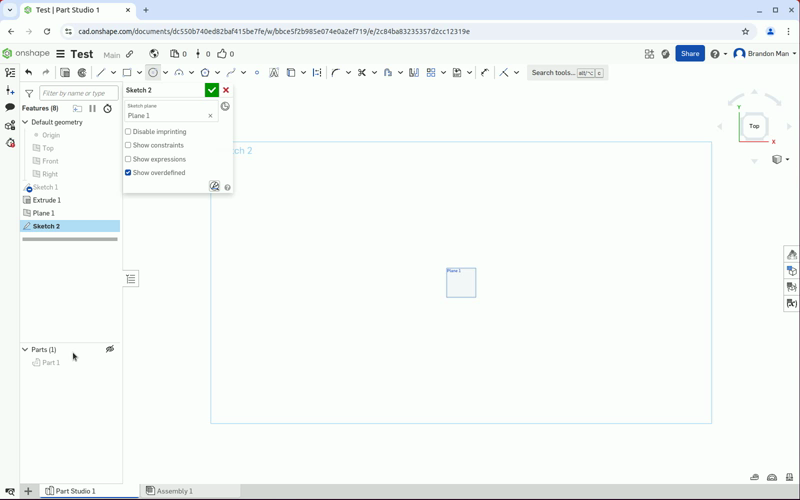
mouse_move(460, 282)
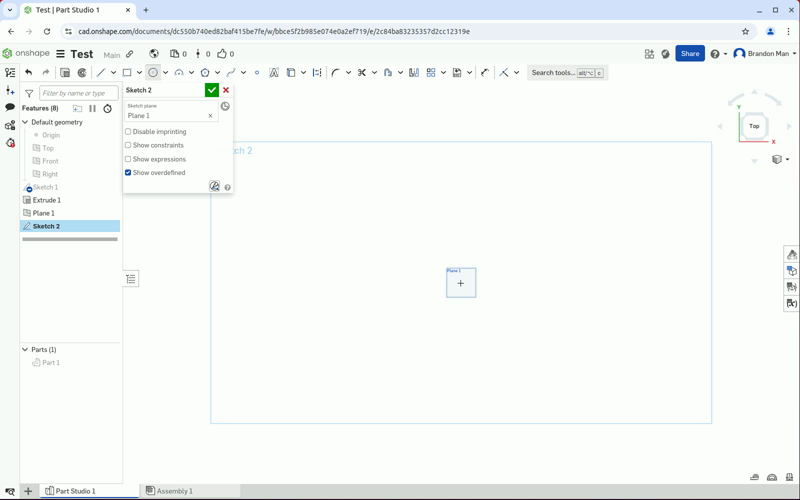
click(460, 282)
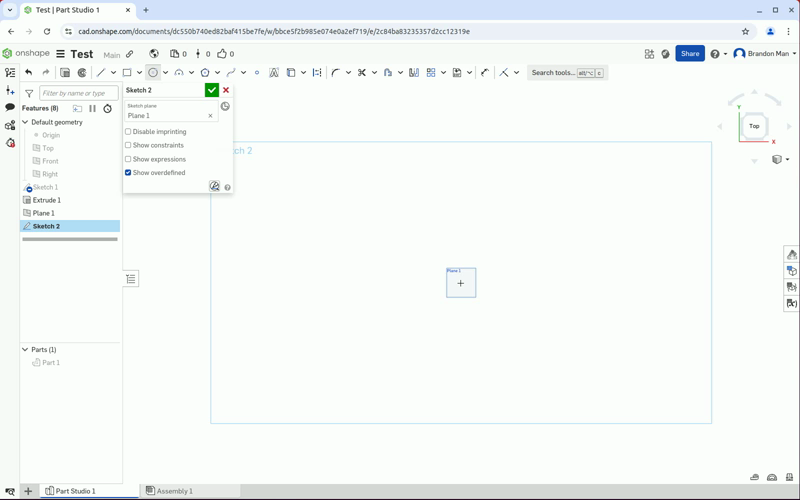
key_up(shift)
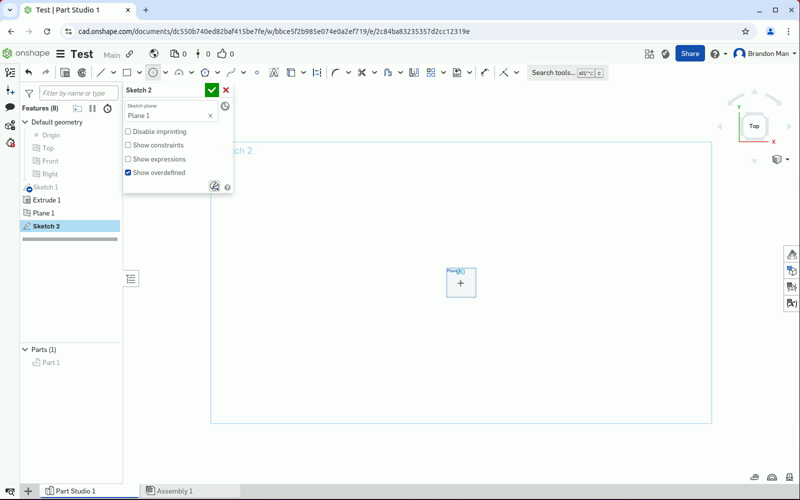
mouse_move(471, 282)
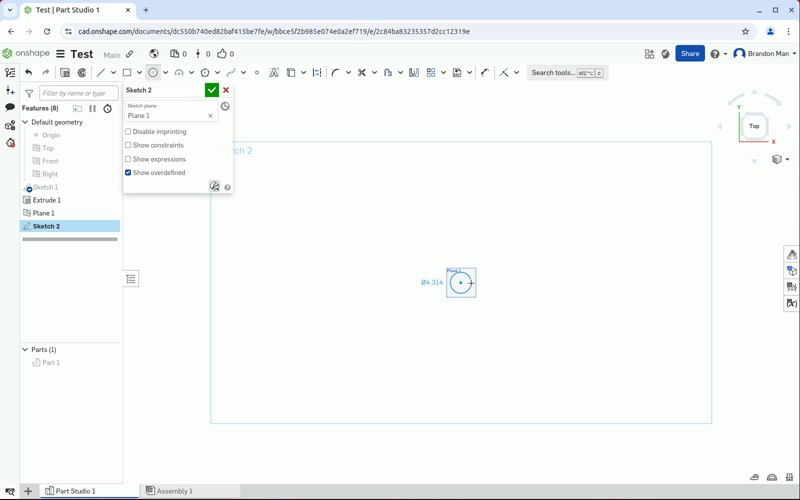
click(471, 282)
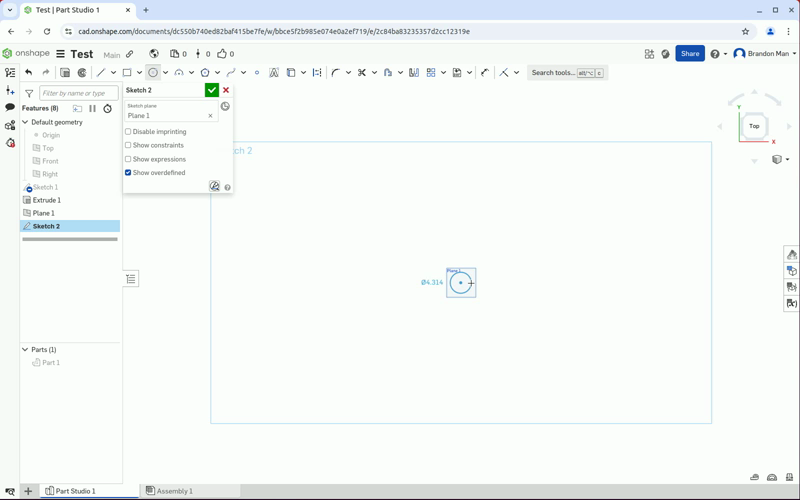
key(esc)
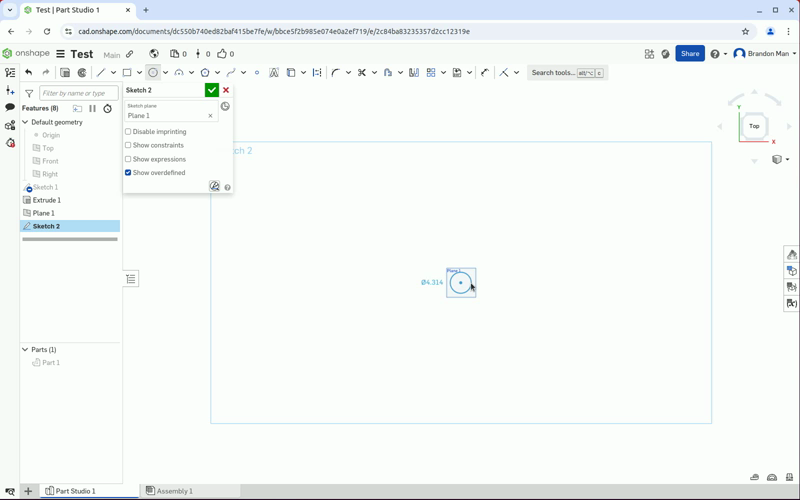
mouse_move(462, 288)
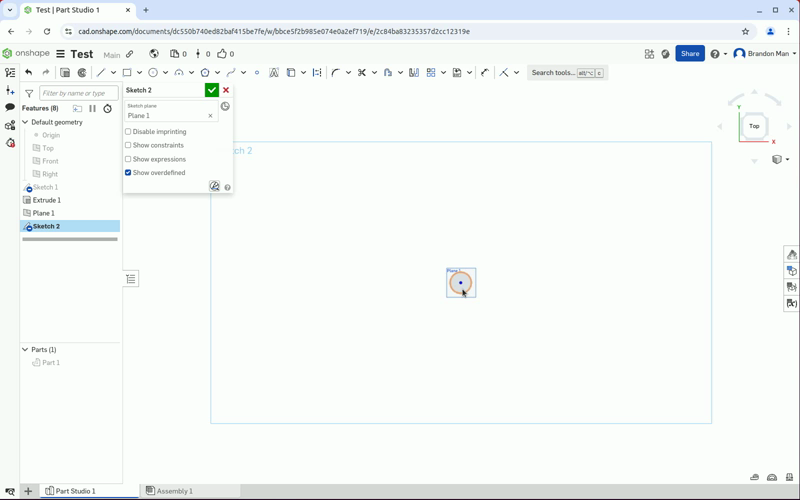
scroll(6)
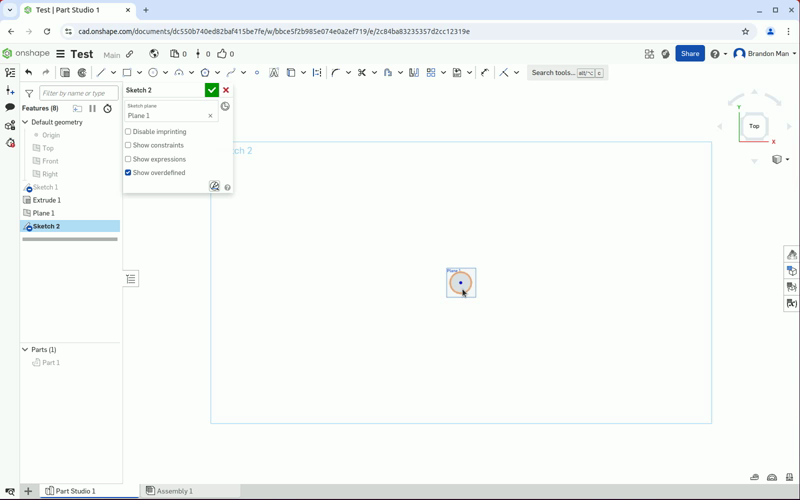
scroll(6)
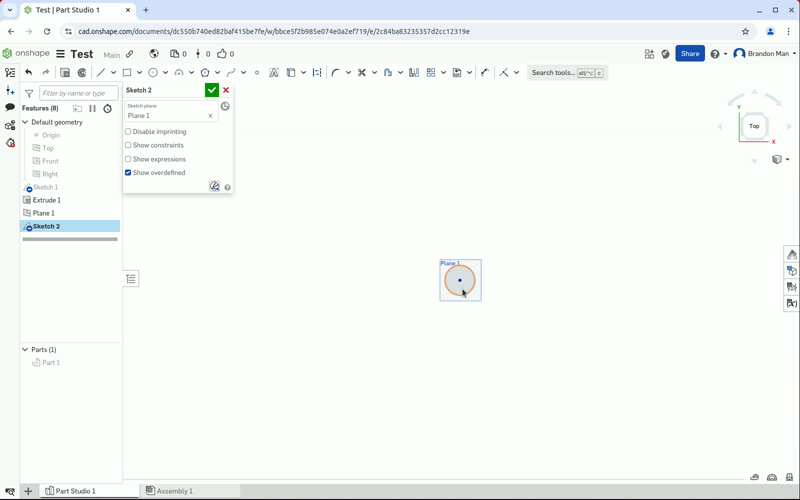
scroll(6)
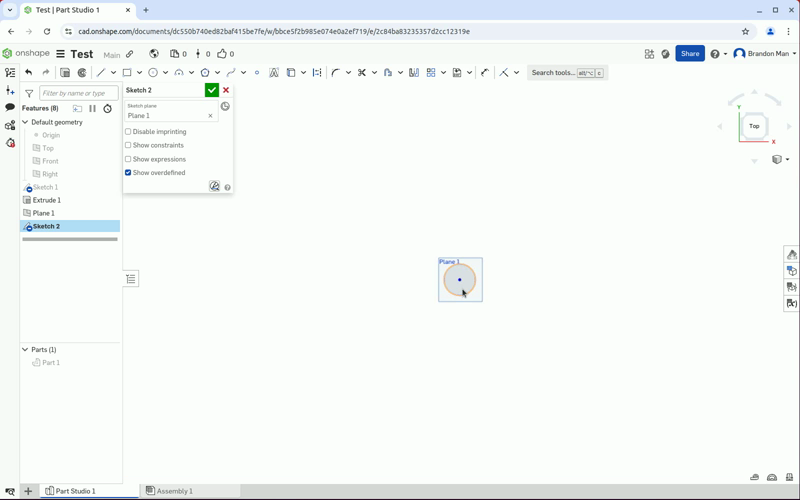
scroll(6)
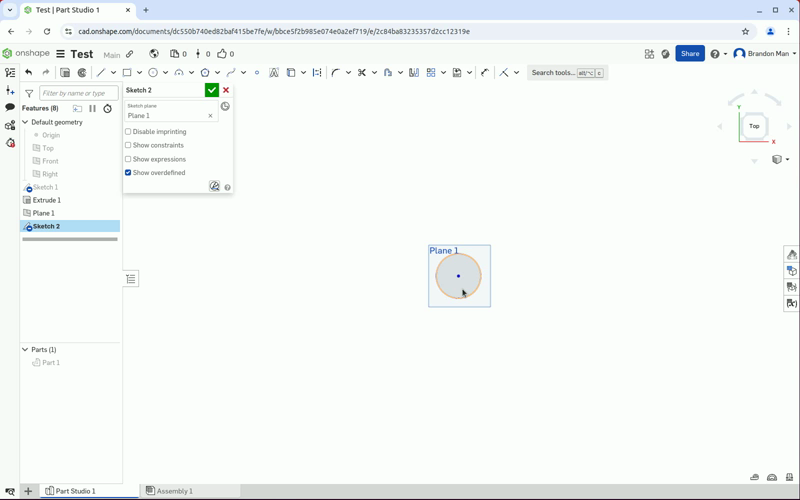
scroll(6)
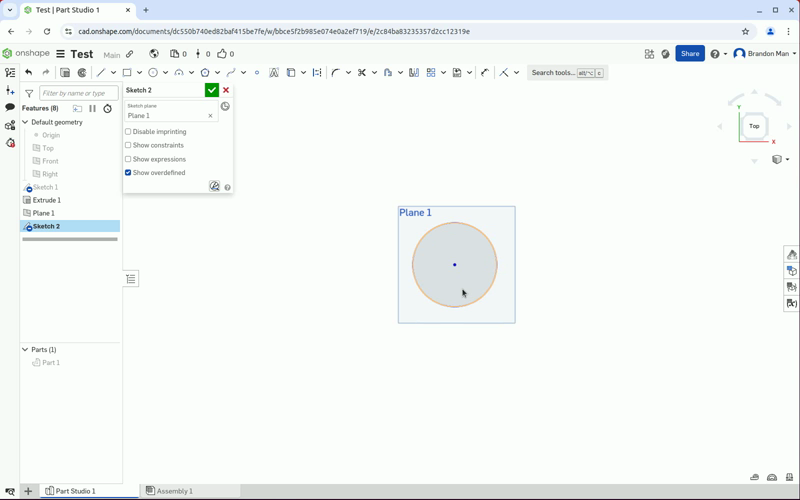
scroll(6)
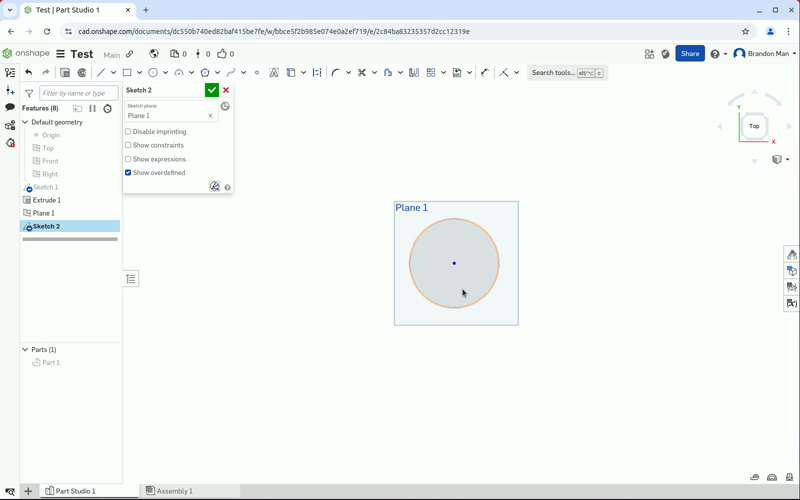
scroll(6)
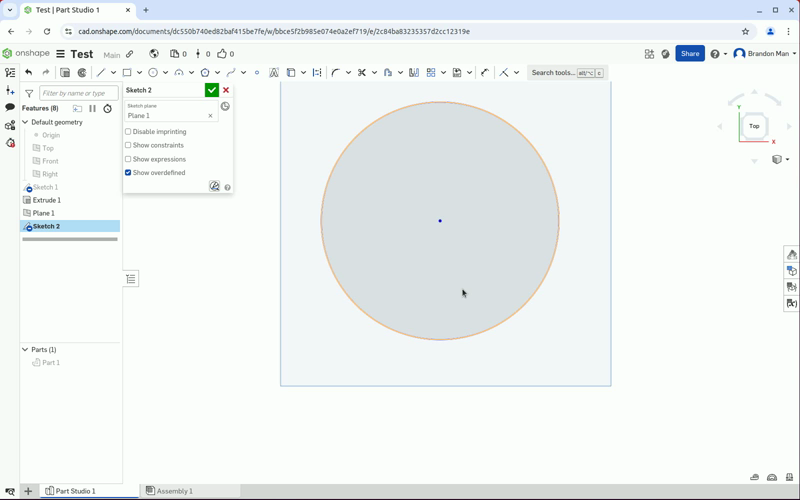
click(462, 288)
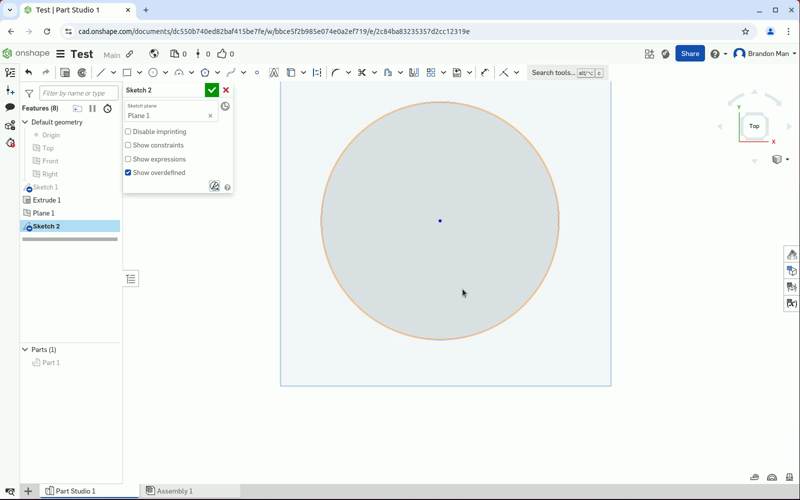
scroll(-6)
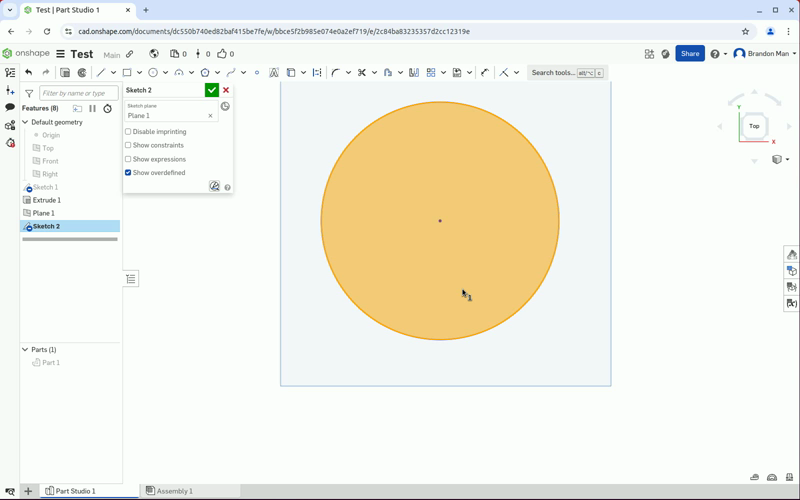
scroll(-6)
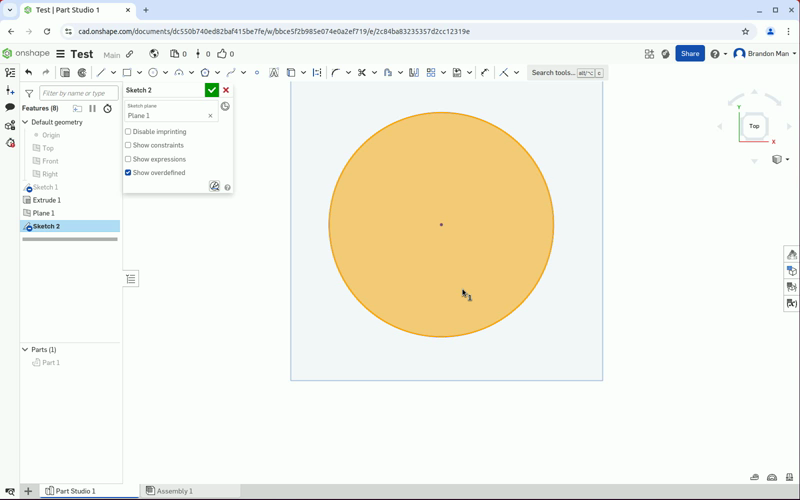
scroll(-6)
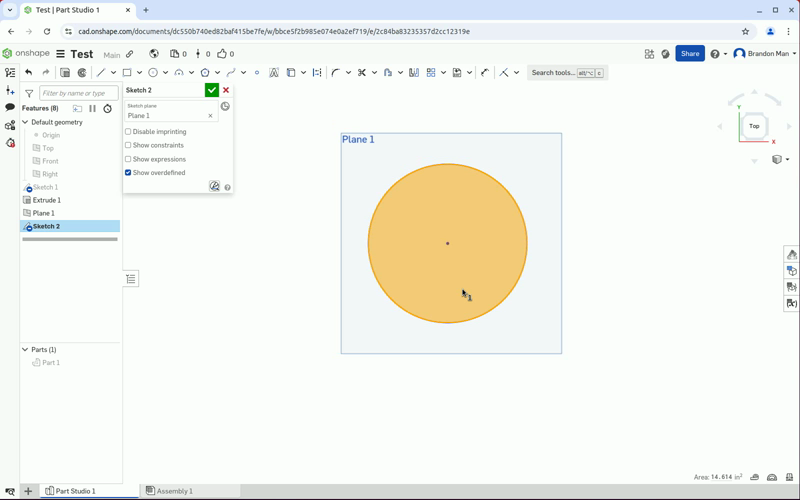
scroll(-6)
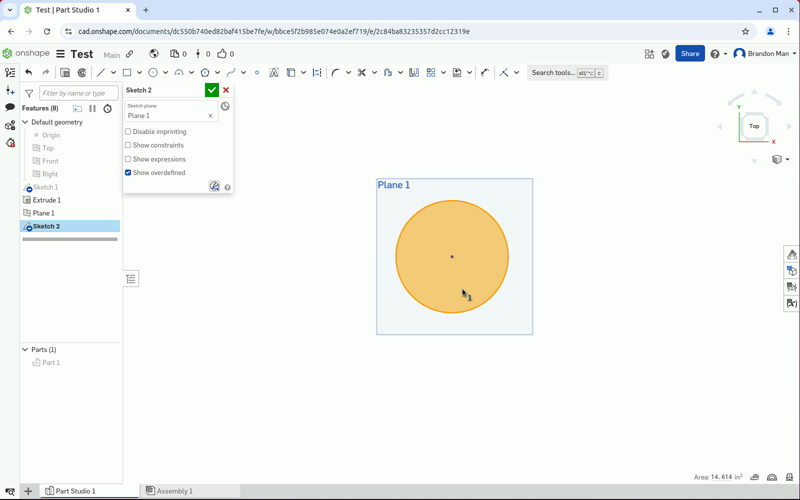
scroll(-6)
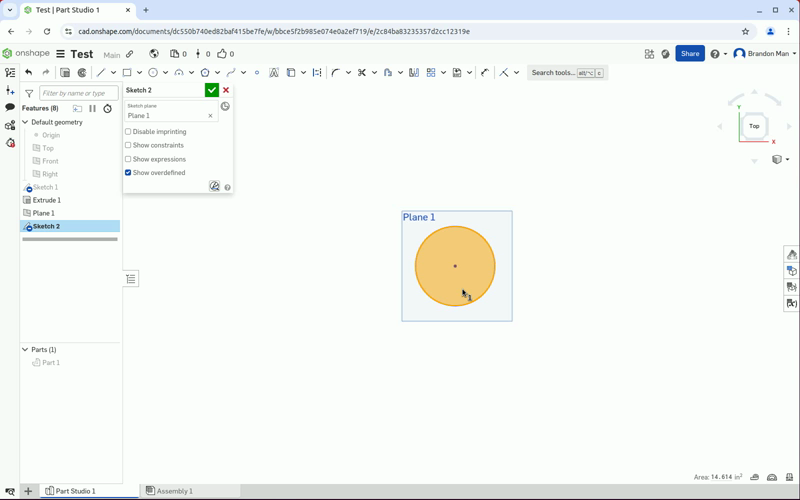
scroll(-6)
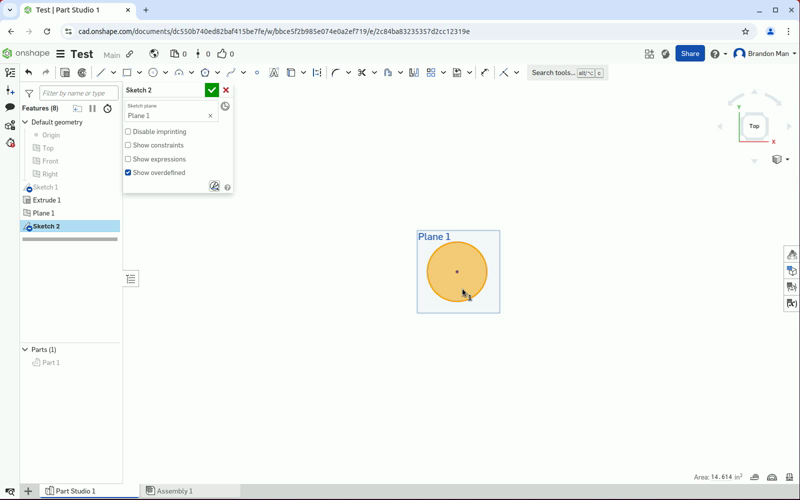
scroll(-6)
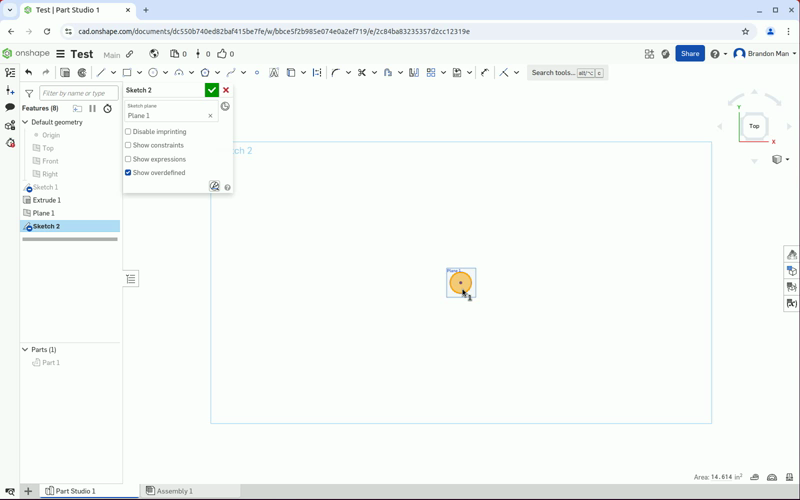
mouse_move(73, 352)
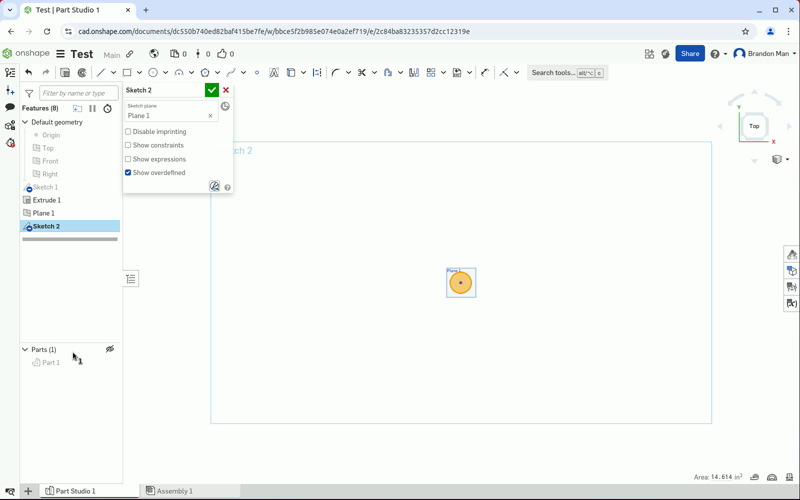
key(shift+y)
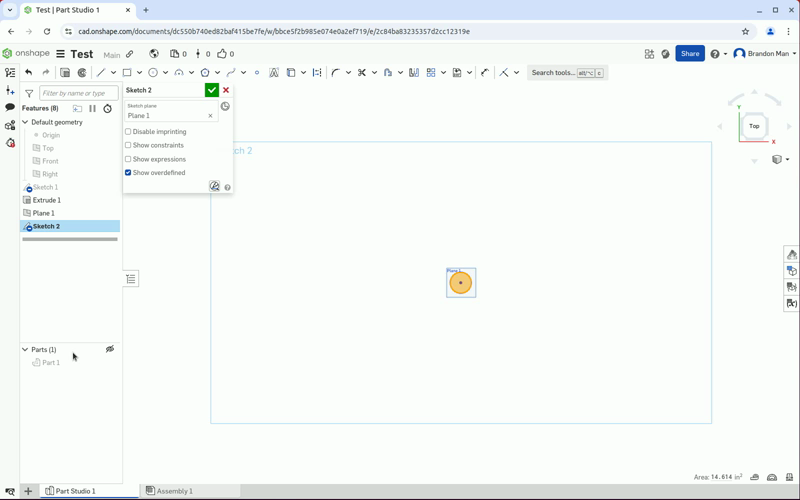
key(shift+e)
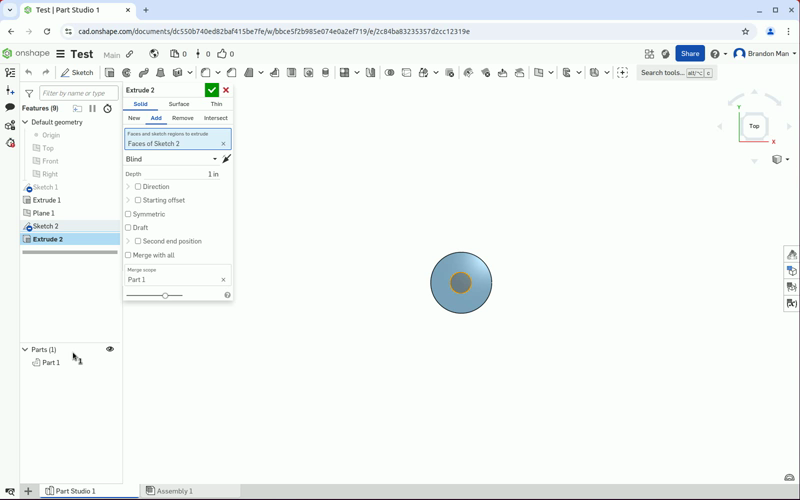
mouse_move(143, 106)
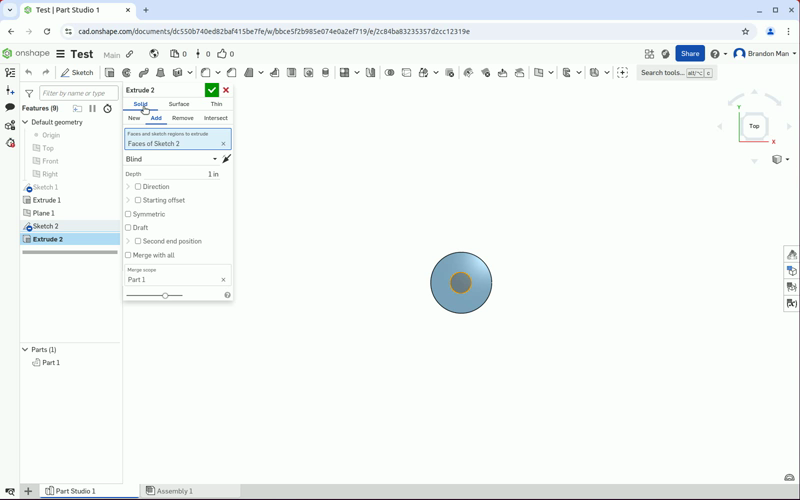
click(143, 106)
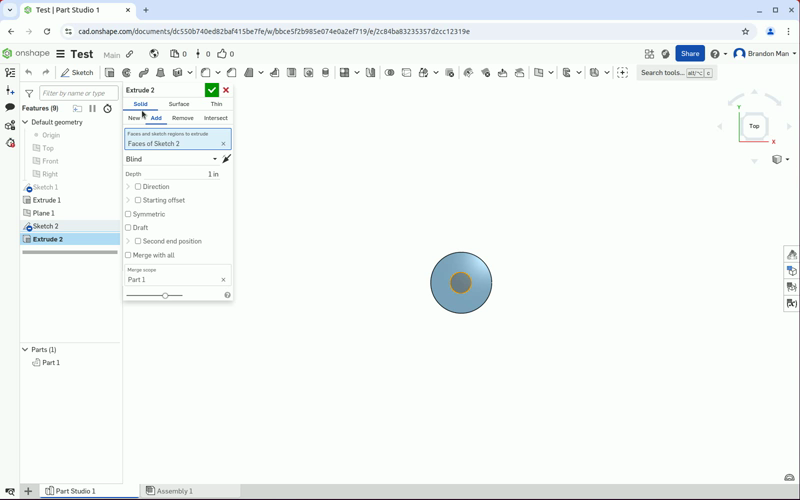
mouse_move(137, 120)
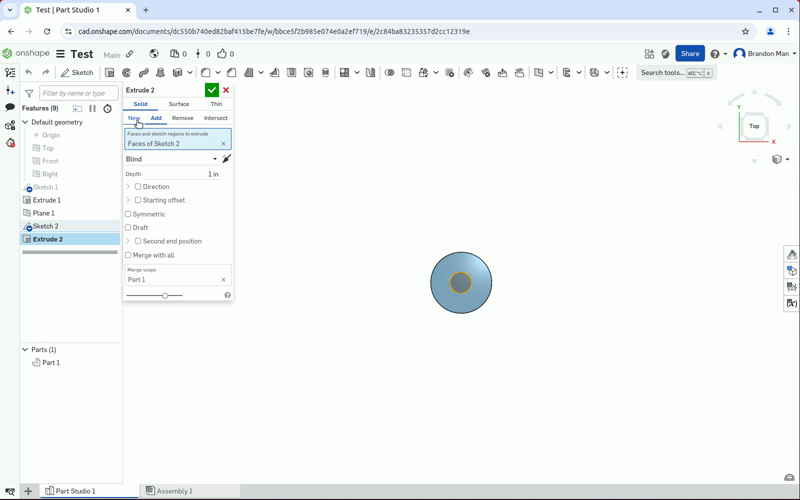
click(137, 120)
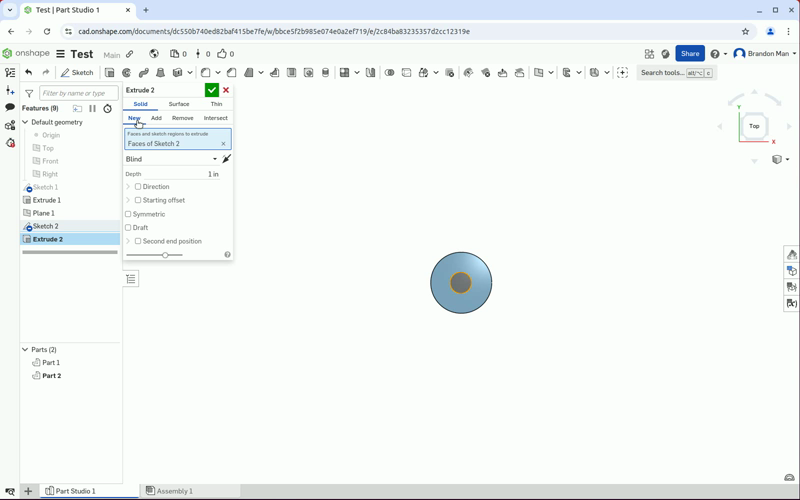
key(tab, 4)
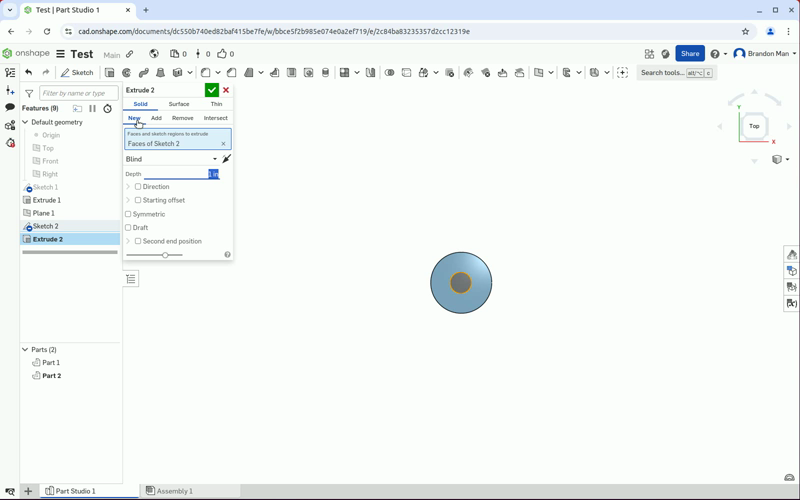
text(8.425)
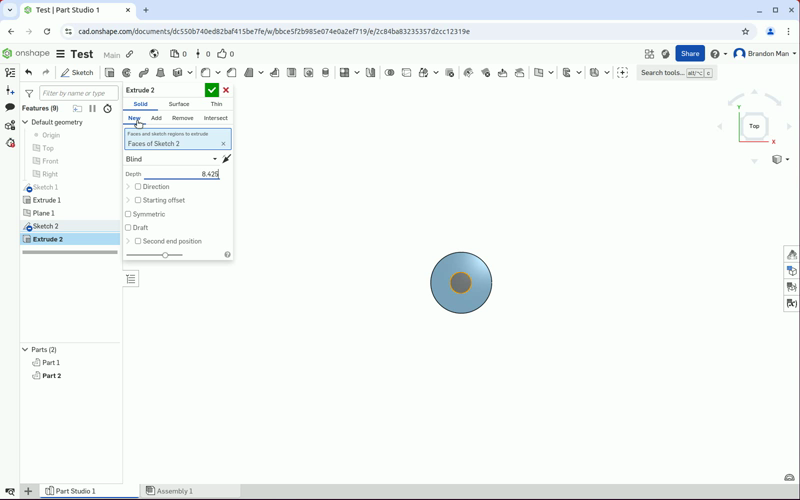
key(enter)
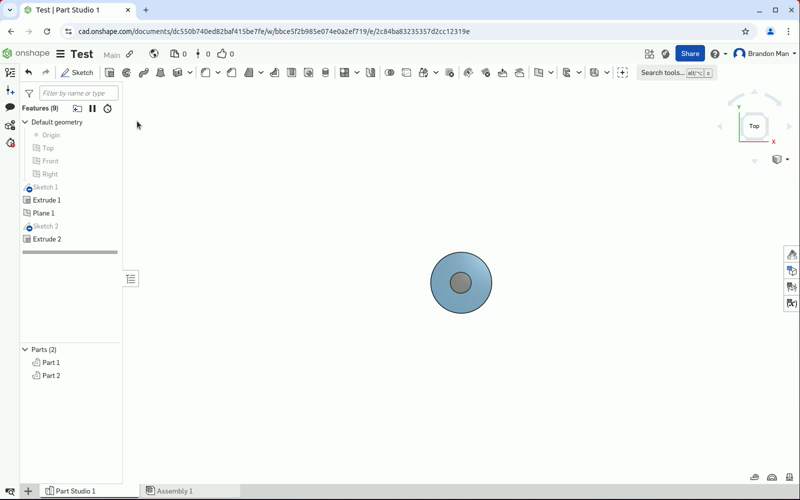
key(shift+h)
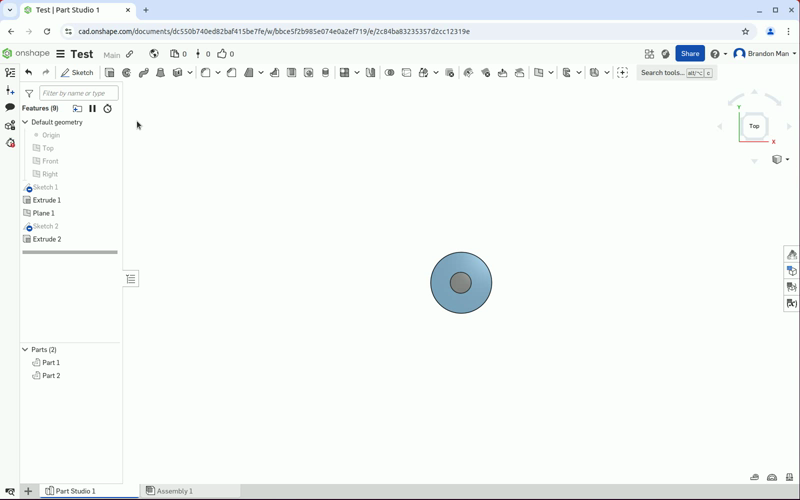
key(shift+h)
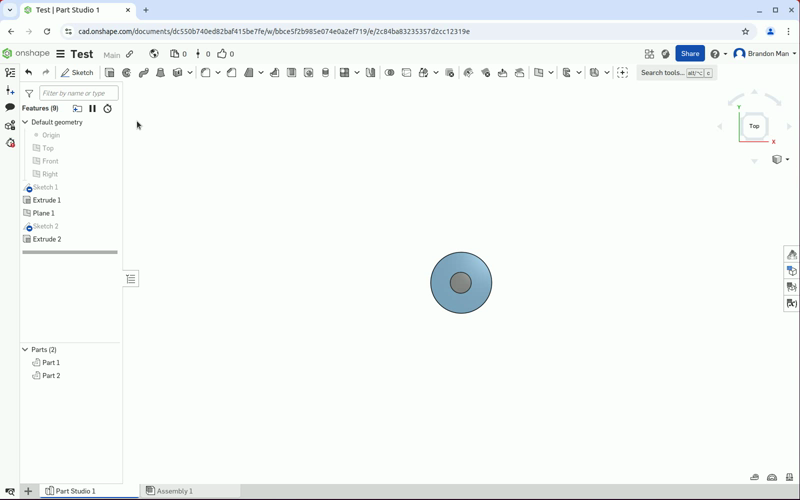
mouse_move(73, 189)
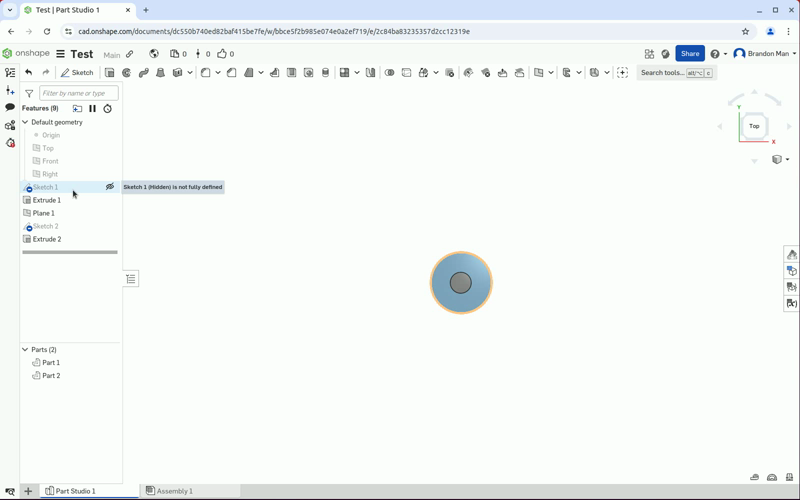
click(73, 189)
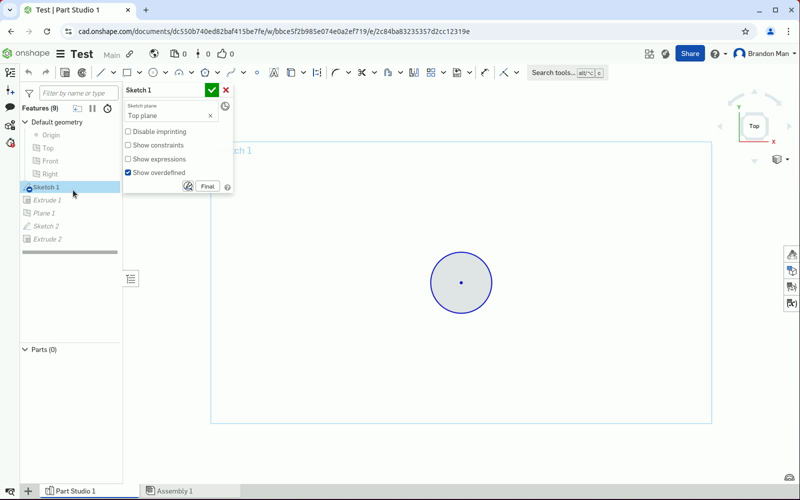
mouse_move(229, 92)
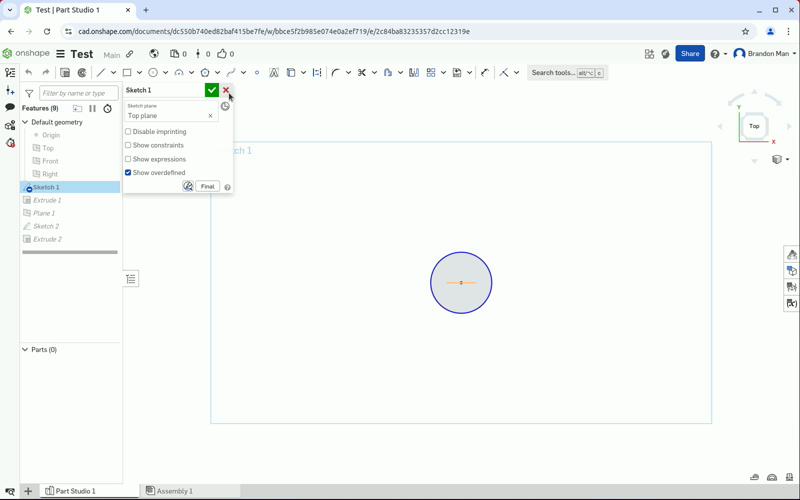
click(229, 92)
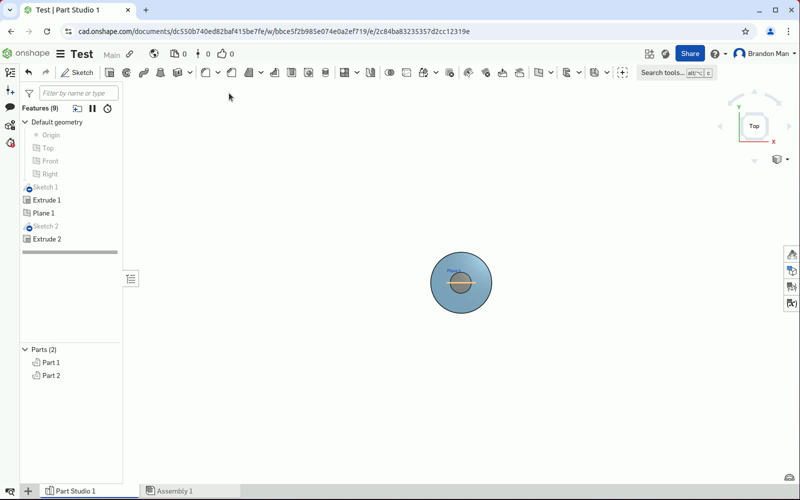
mouse_move(73, 352)
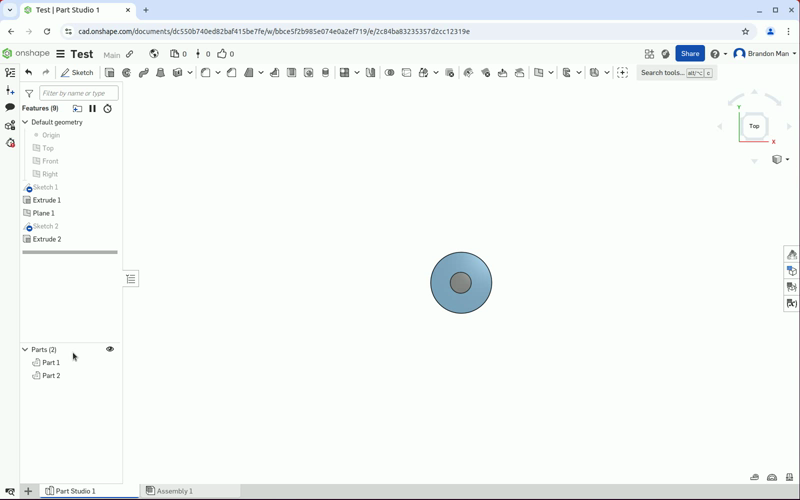
key(y)
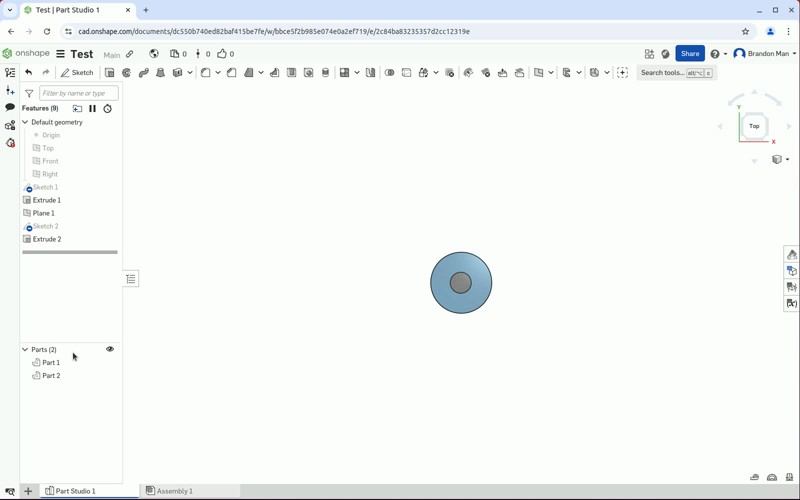
key(shift+p)
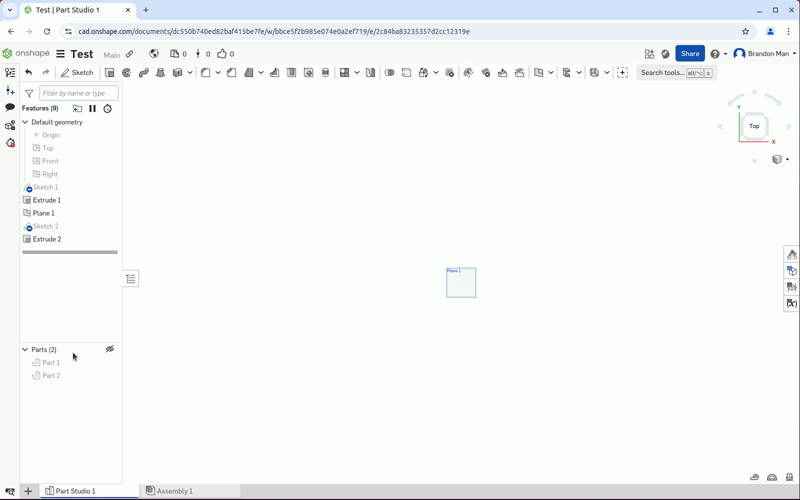
key(space)
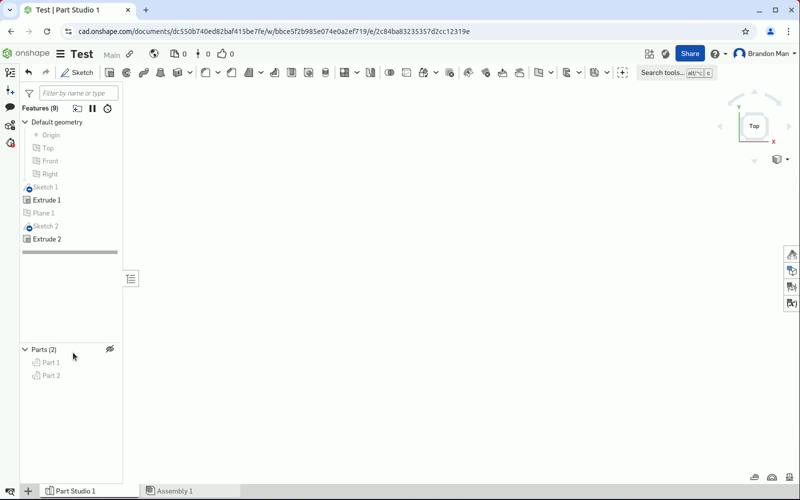
key_down(shift)
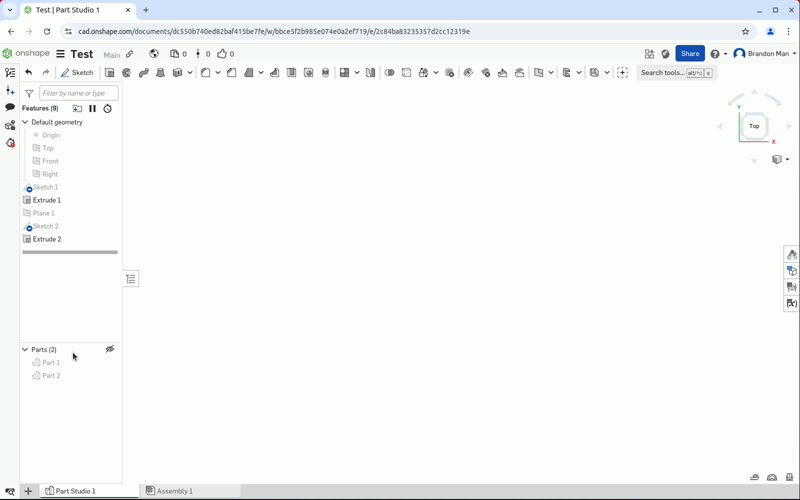
key(up)
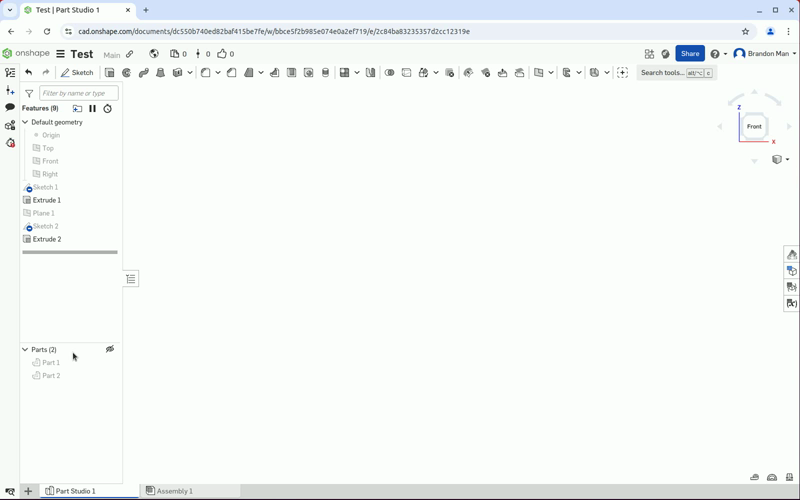
key_up(shift)
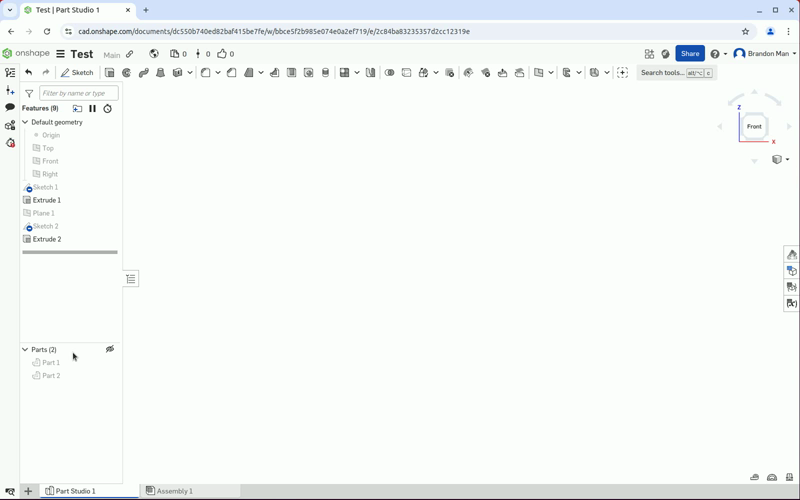
key(space)
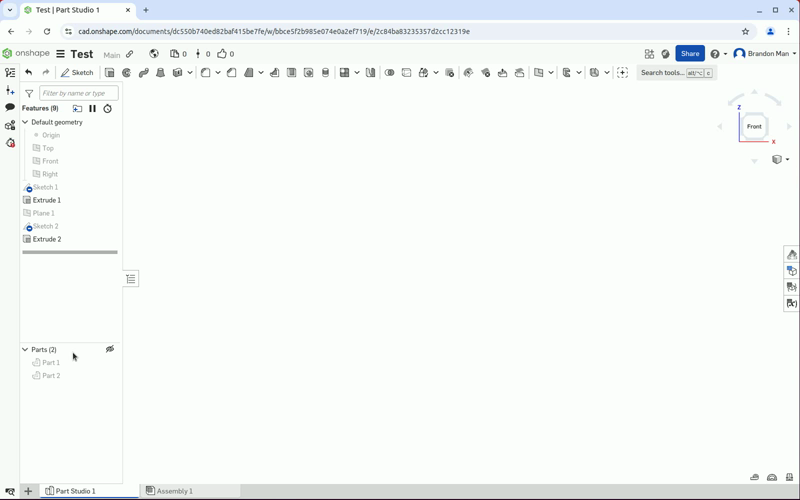
key_down(shift)
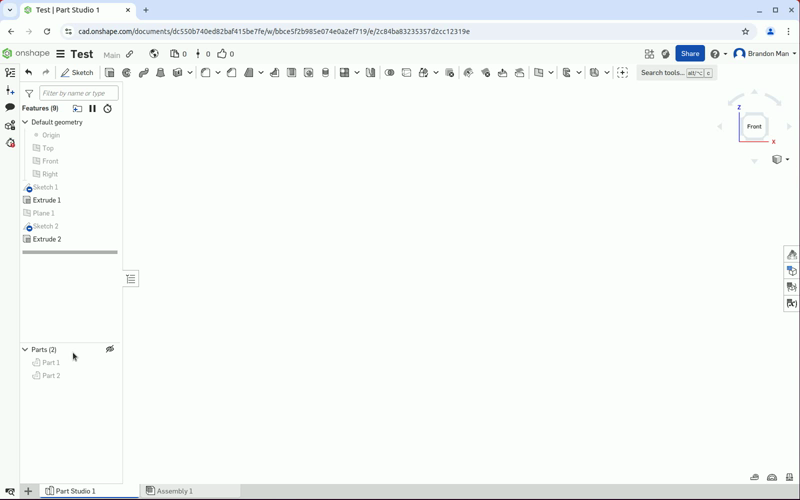
key(left)
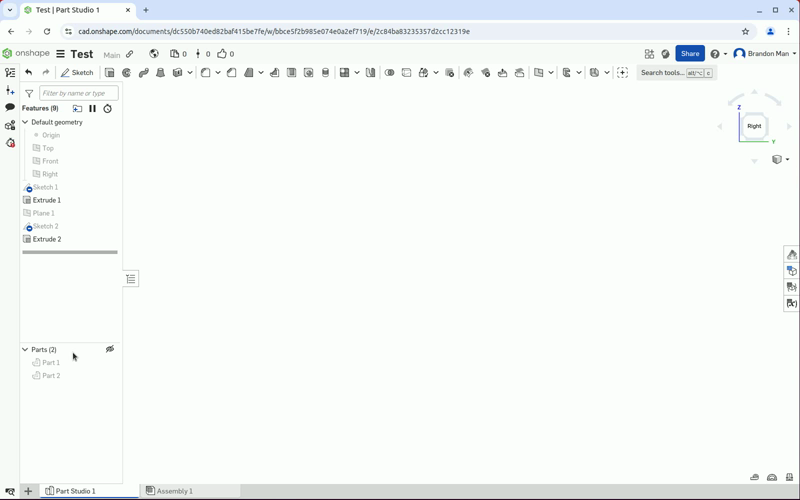
key_up(shift)
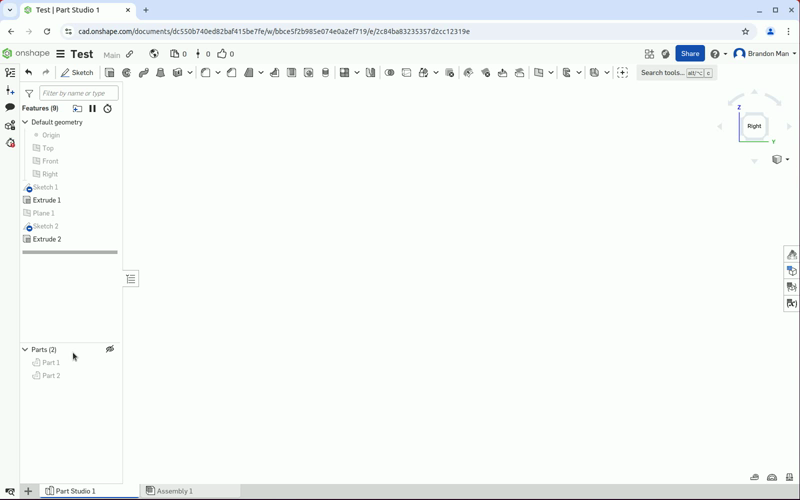
mouse_move(73, 352)
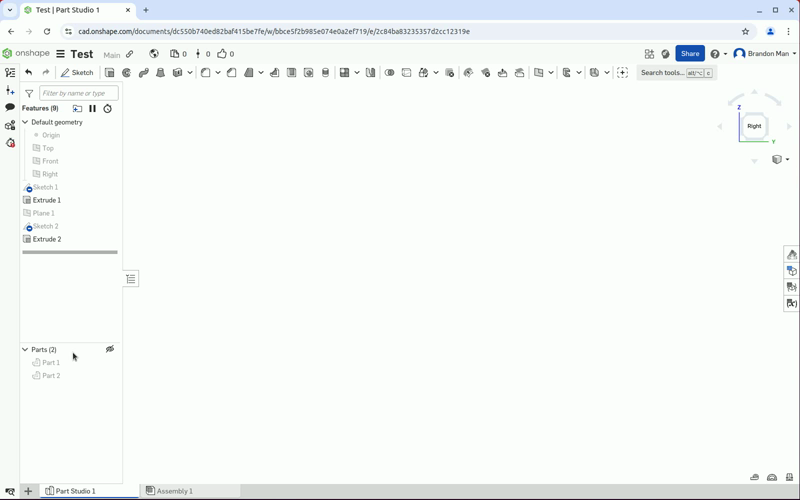
key(shift+y)
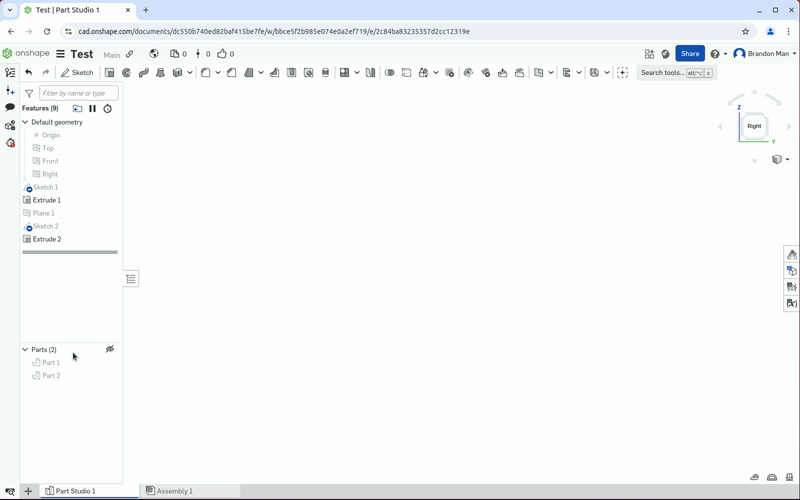
key(shift+s)
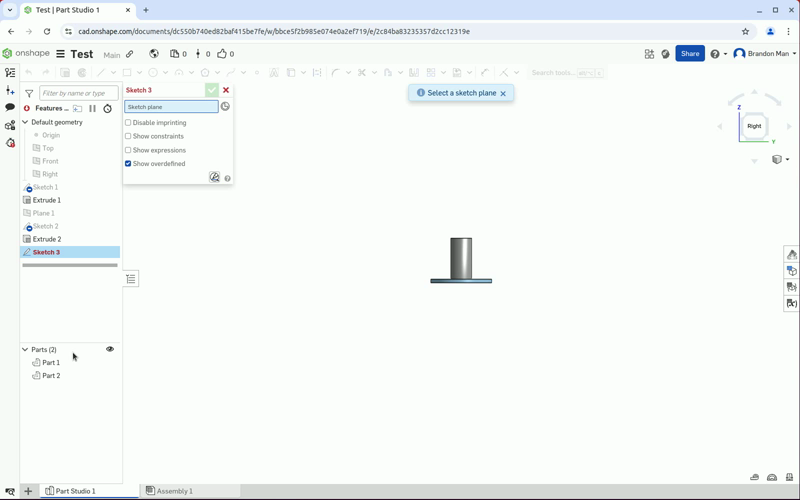
mouse_move(73, 176)
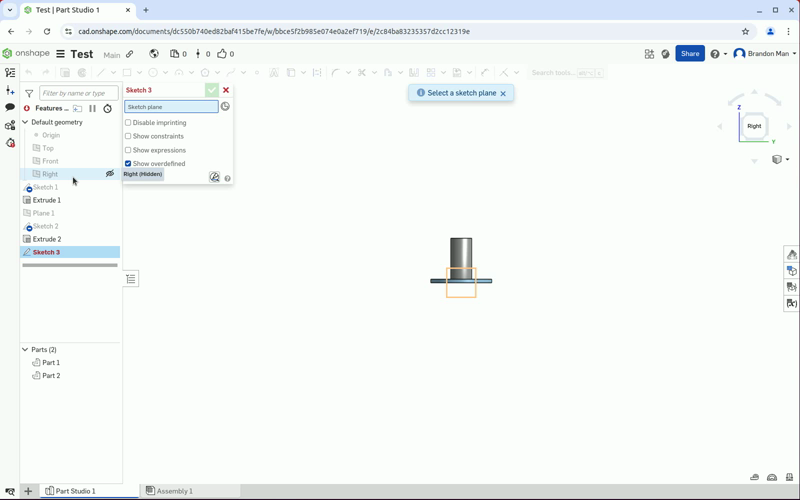
click(73, 176)
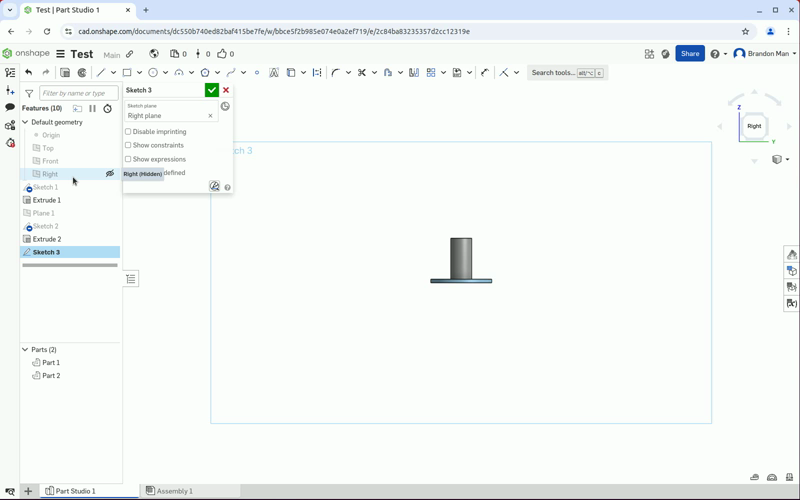
mouse_move(73, 352)
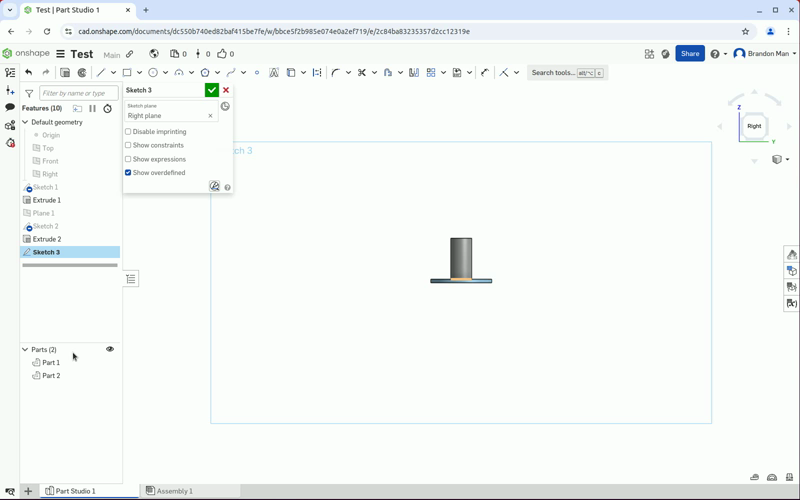
key(y)
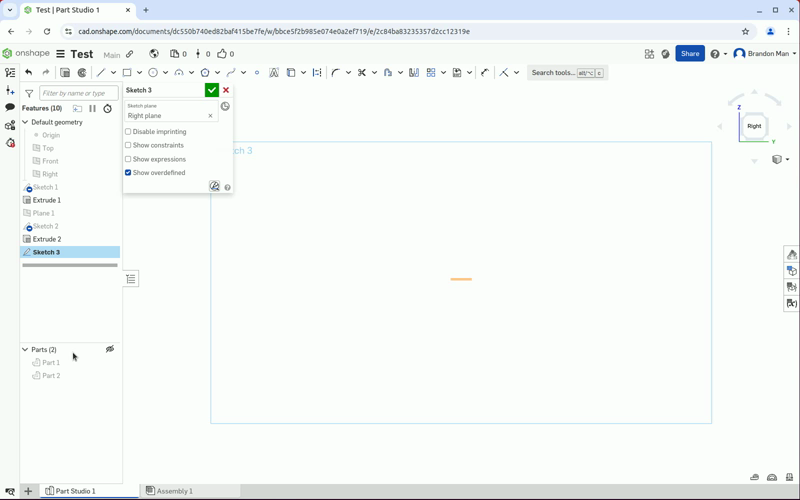
key(l)
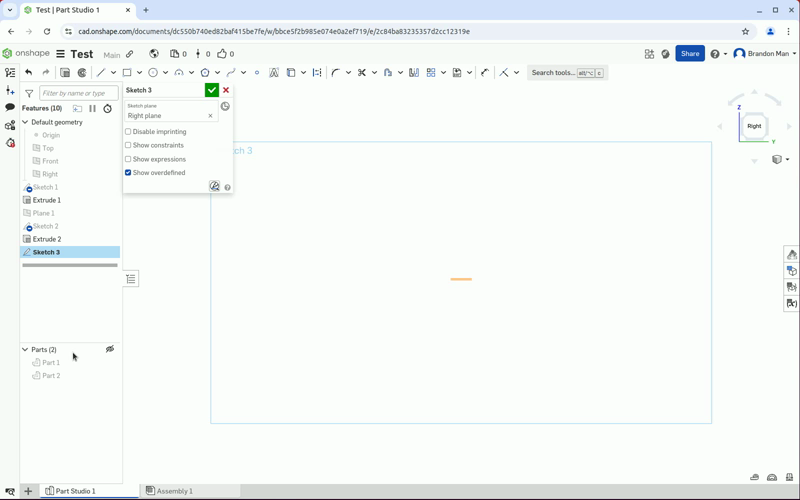
key_down(shift)
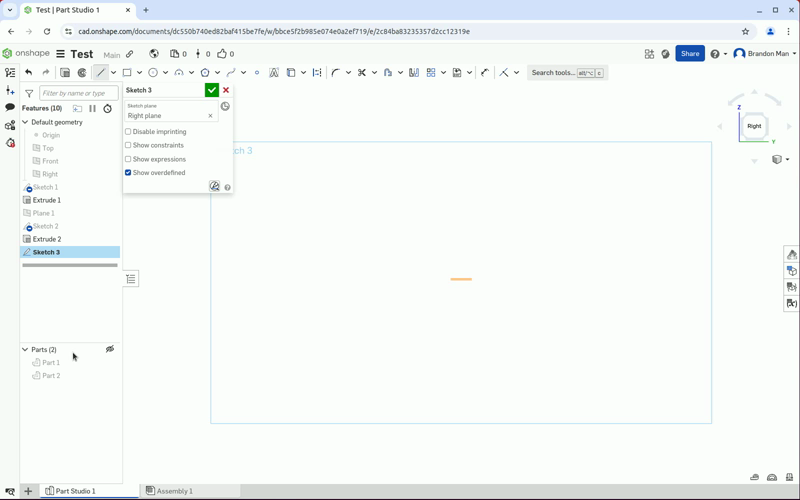
mouse_move(450, 239)
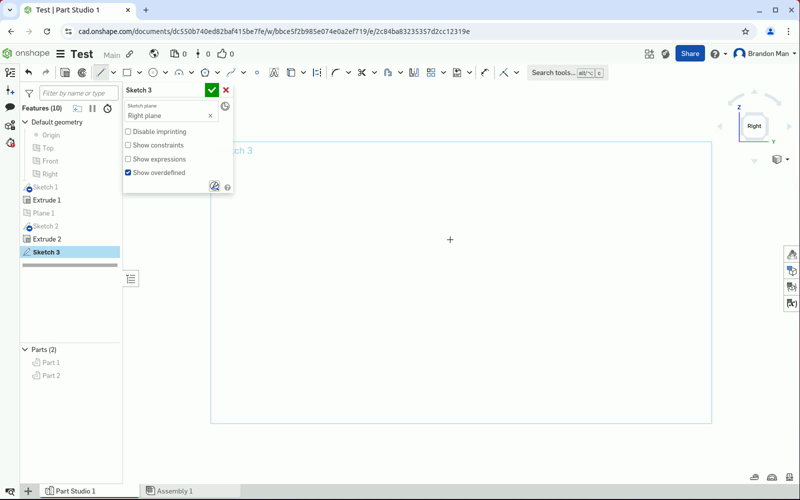
click(450, 239)
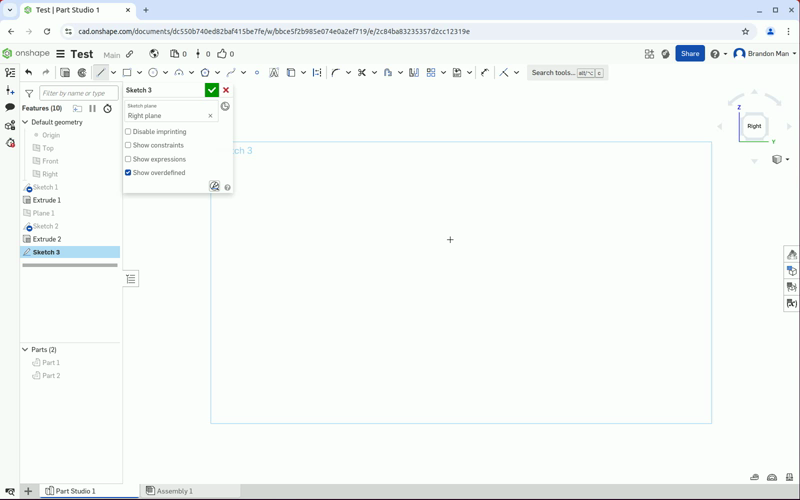
key_up(shift)
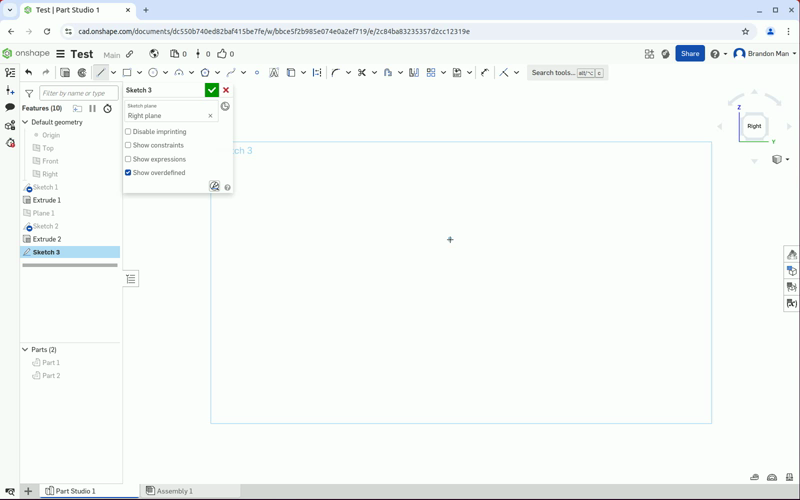
key_down(shift)
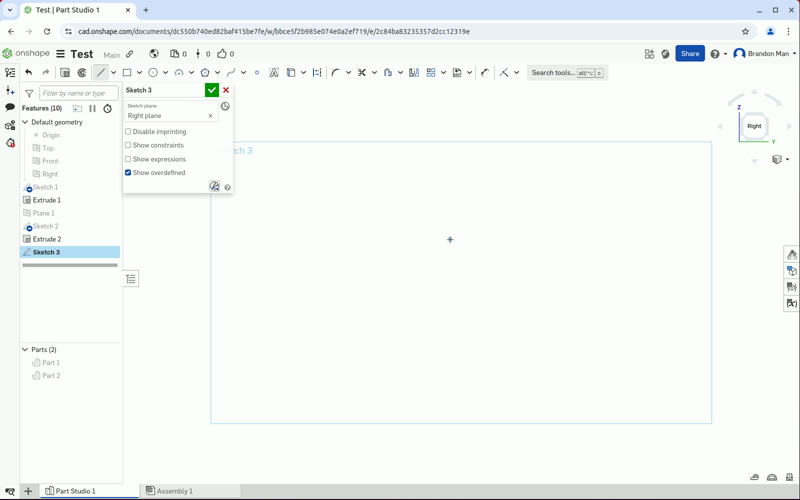
mouse_move(480, 239)
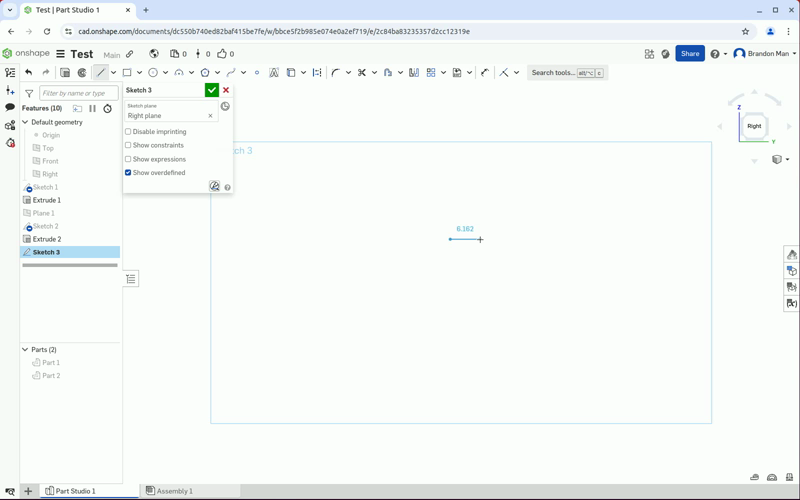
mouse_move(481, 239)
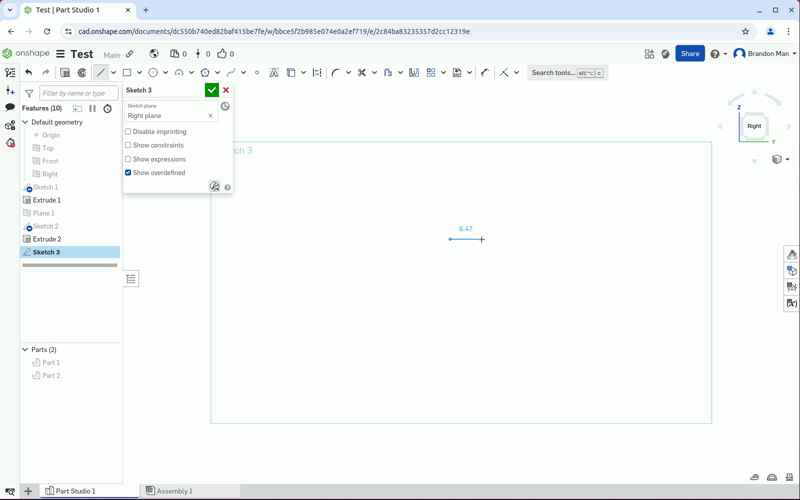
click(481, 239)
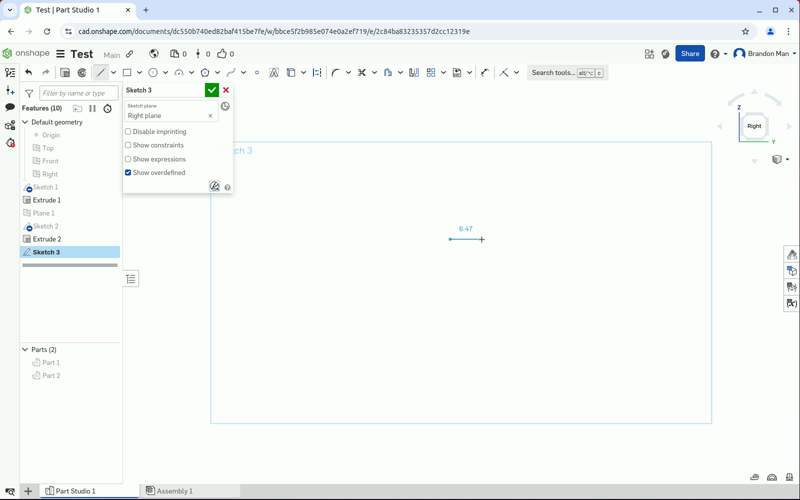
key_up(shift)
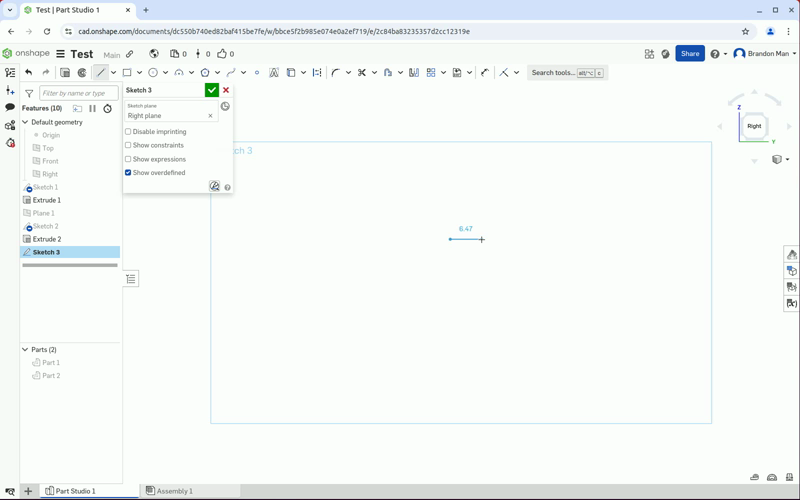
key_down(shift)
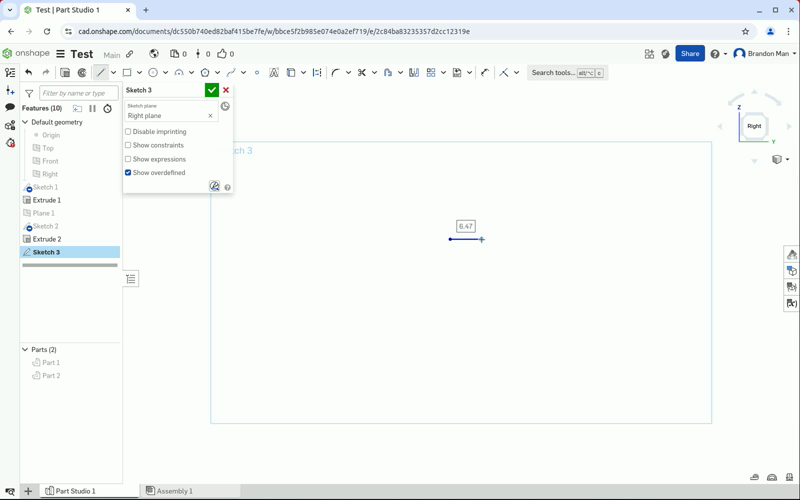
mouse_move(511, 239)
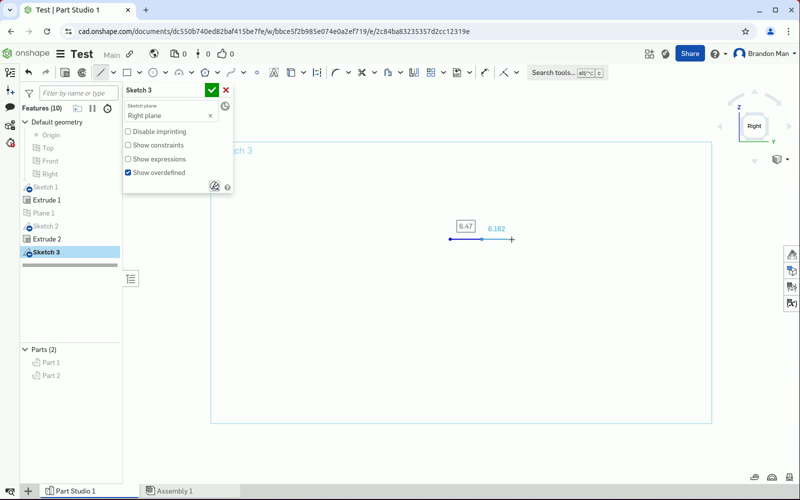
mouse_move(481, 227)
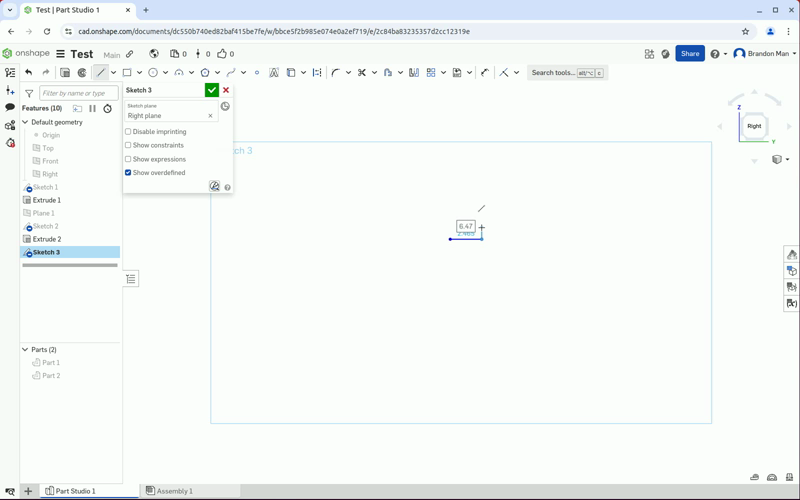
click(481, 227)
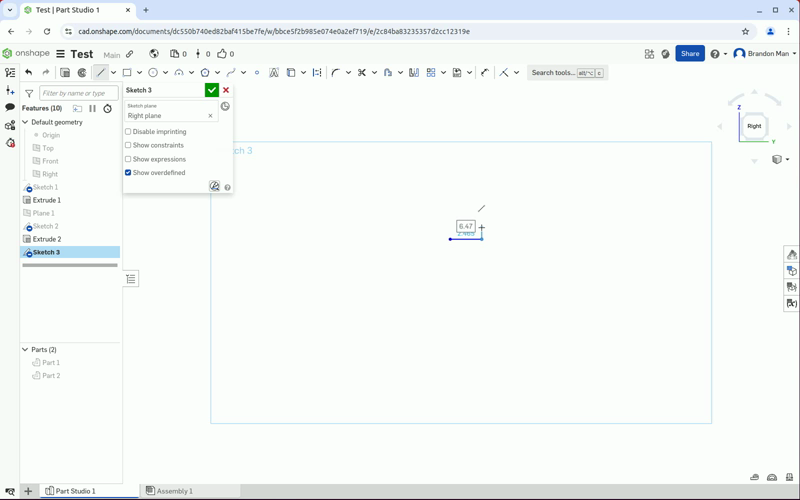
key_up(shift)
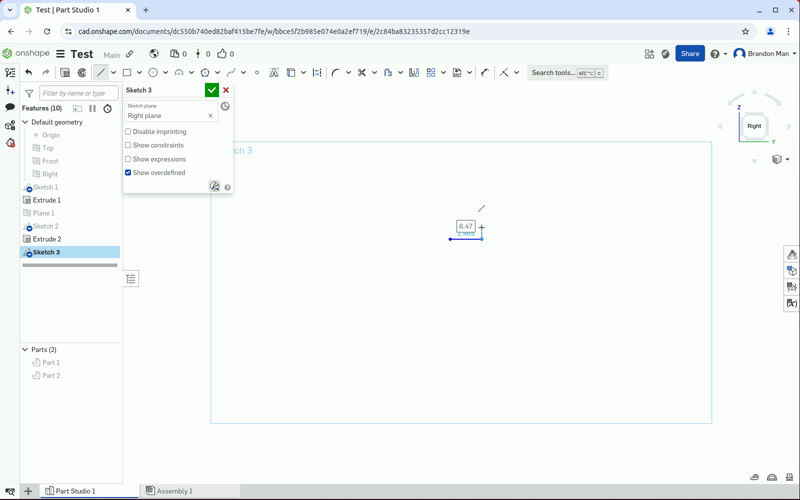
key_down(shift)
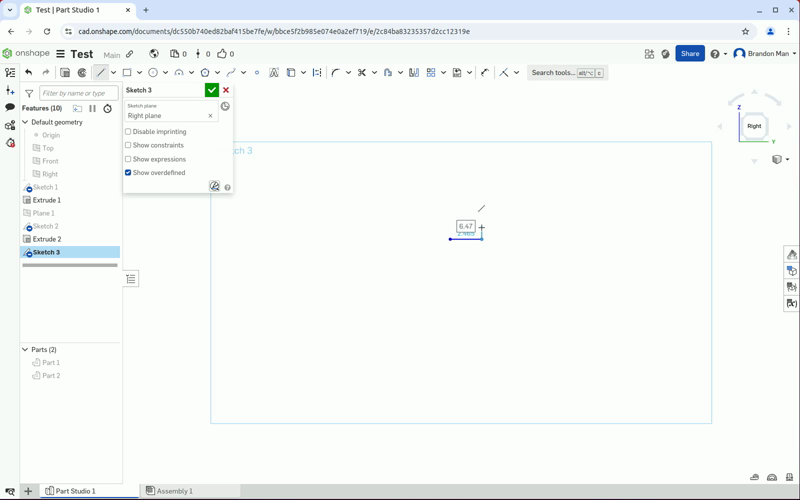
mouse_move(511, 227)
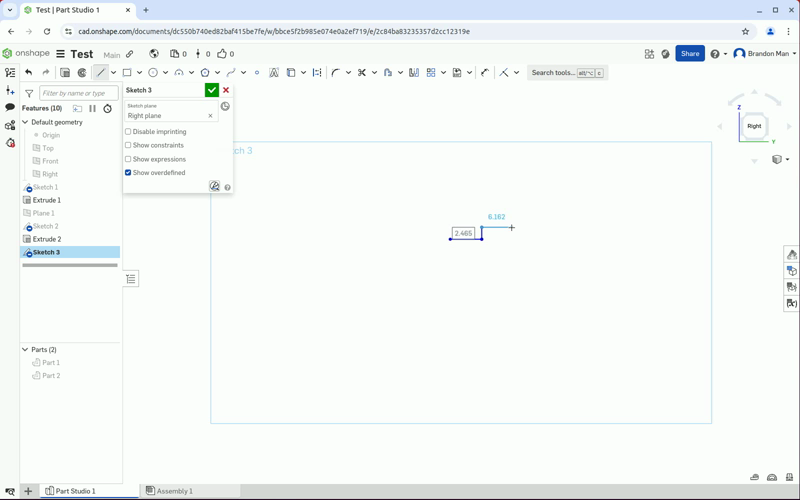
mouse_move(450, 232)
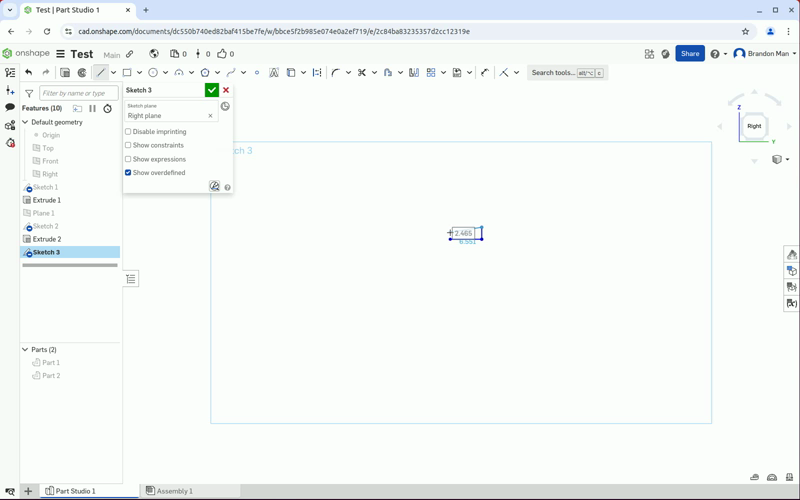
click(450, 232)
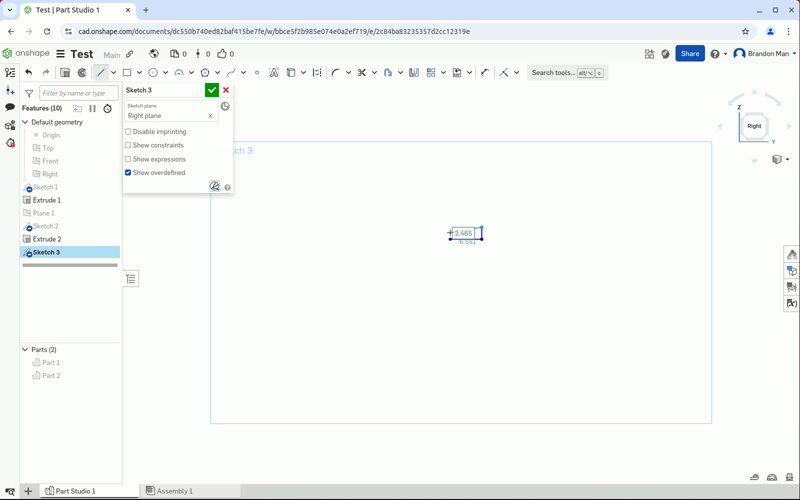
key_up(shift)
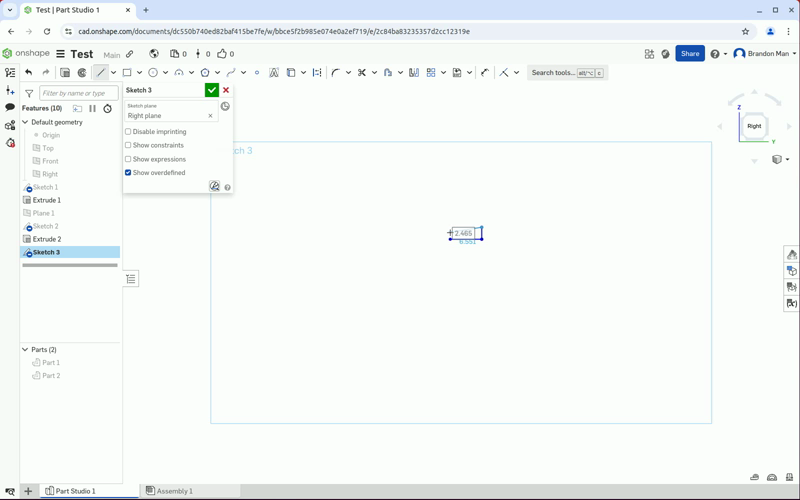
mouse_move(480, 232)
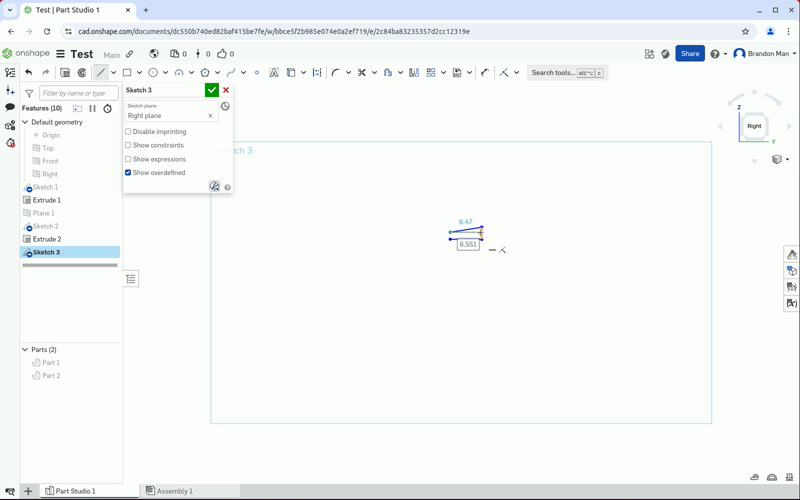
key_down(shift)
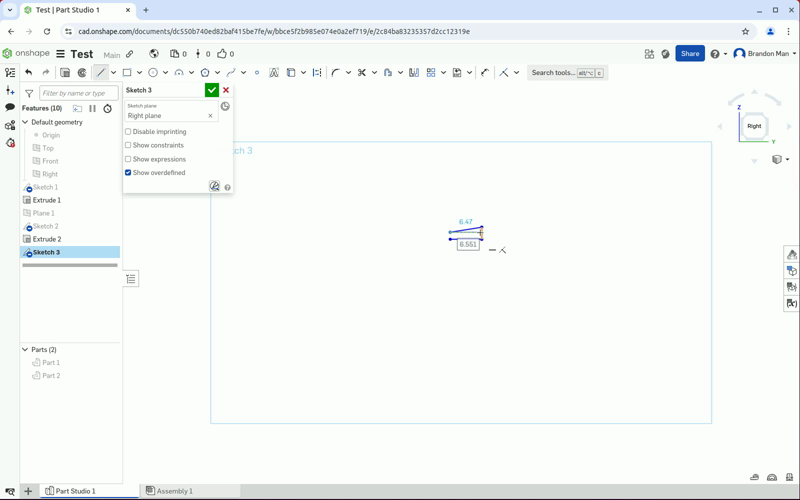
mouse_move(450, 239)
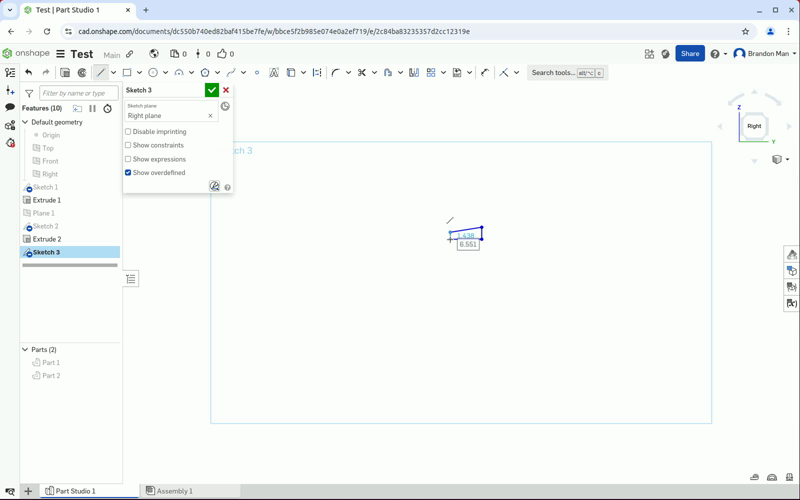
scroll(6)
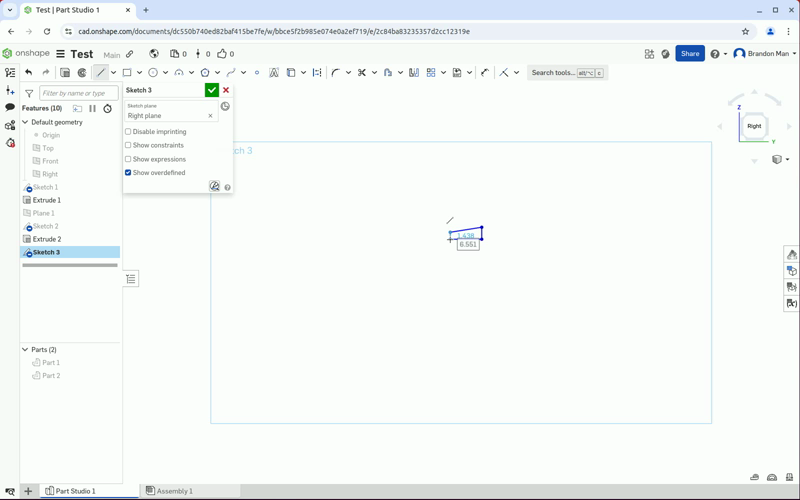
scroll(6)
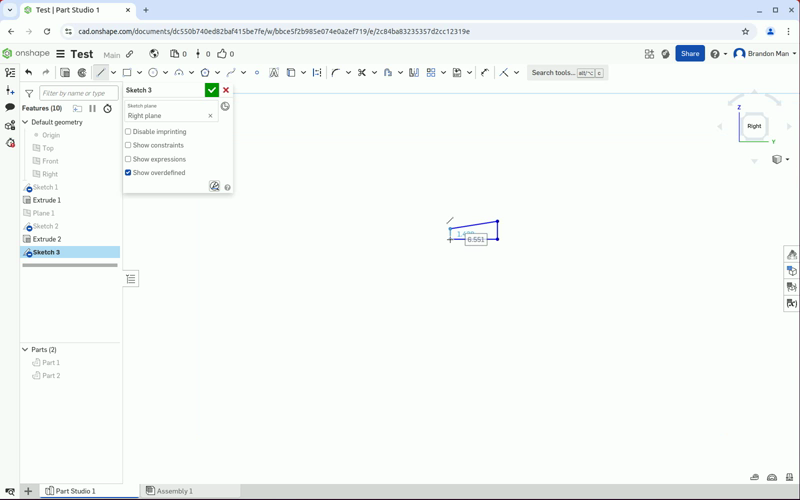
scroll(6)
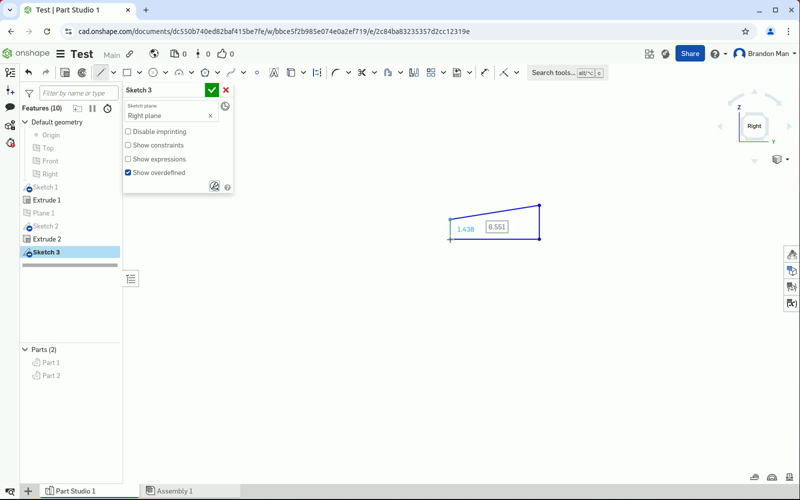
scroll(6)
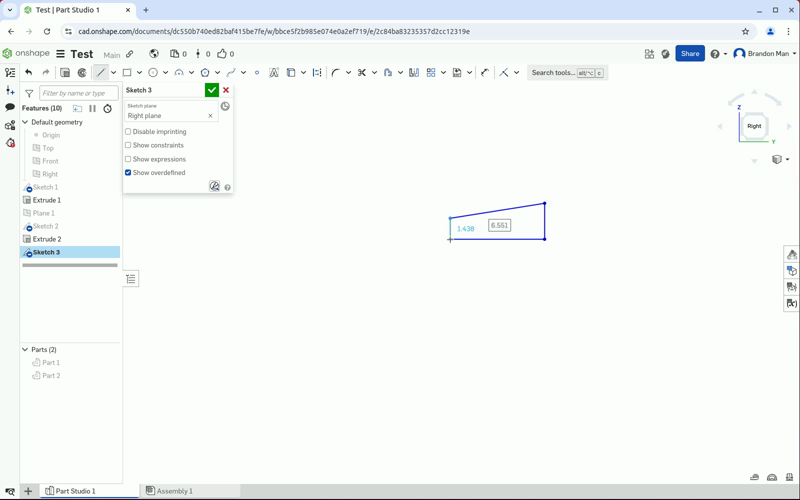
scroll(6)
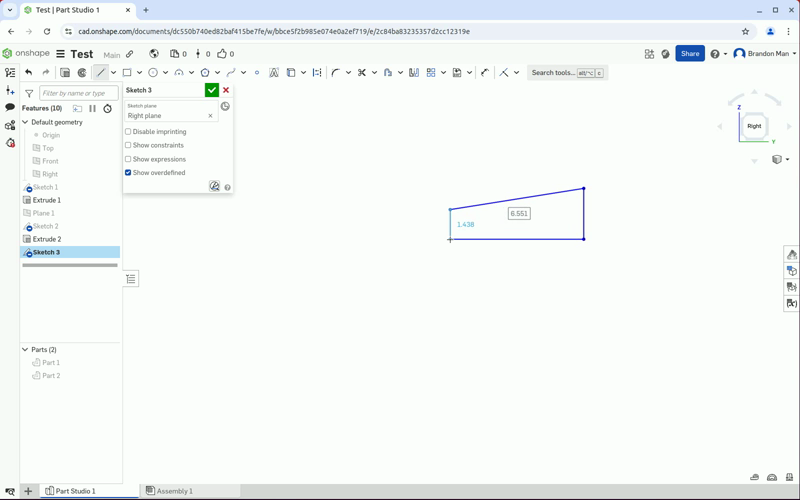
scroll(6)
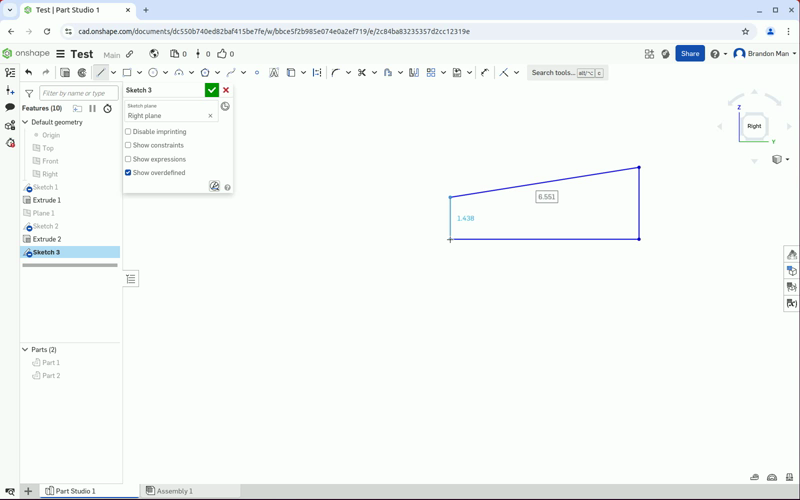
scroll(6)
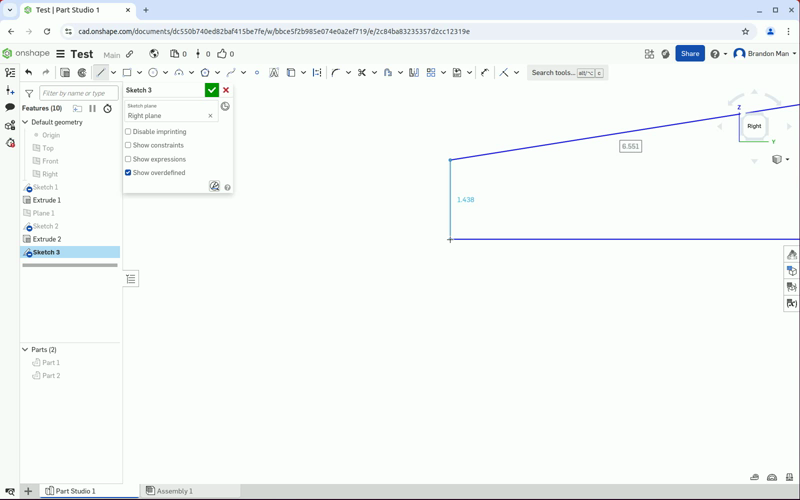
key_up(shift)
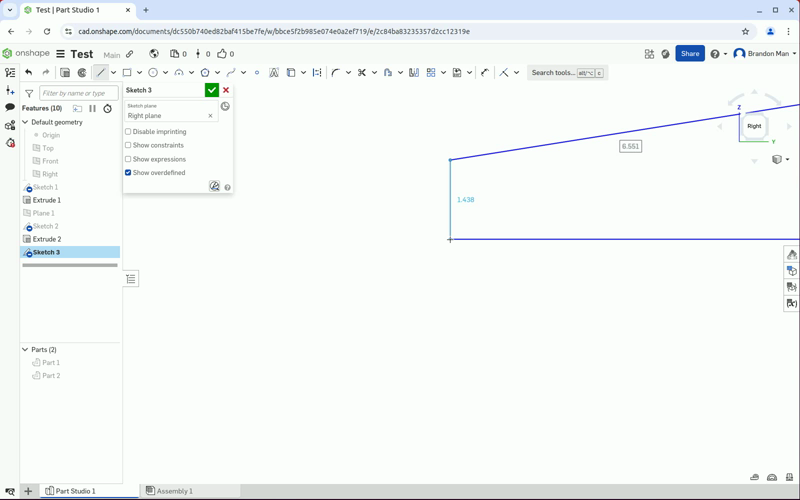
click(450, 239)
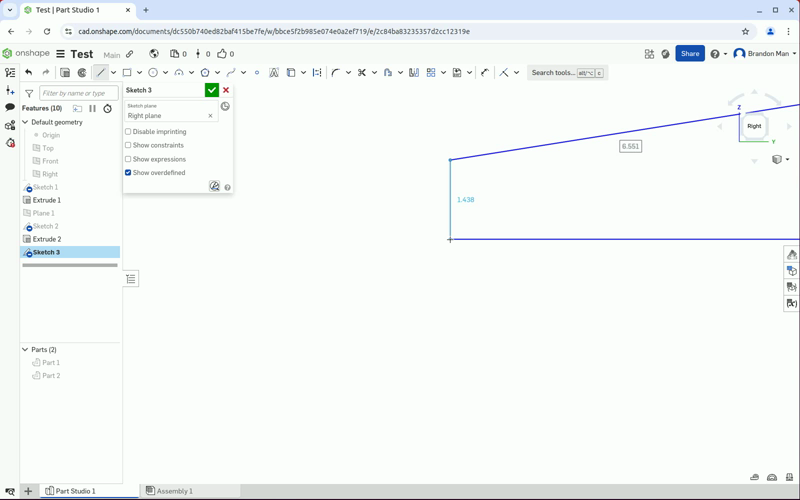
scroll(-6)
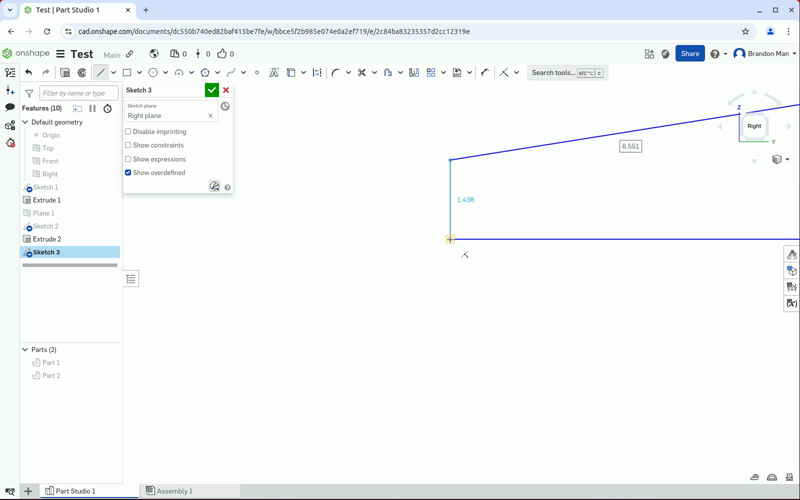
scroll(-6)
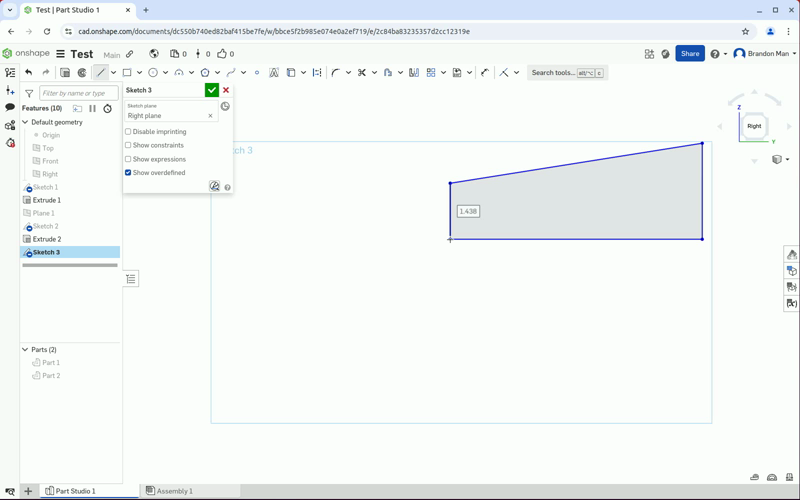
scroll(-6)
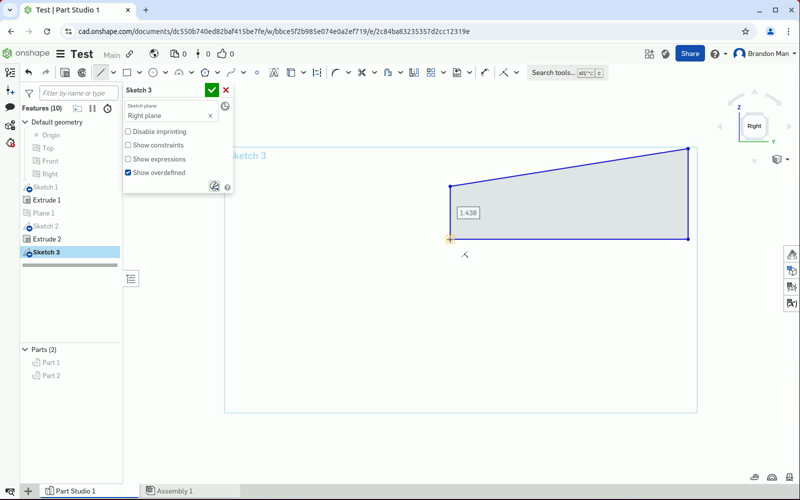
scroll(-6)
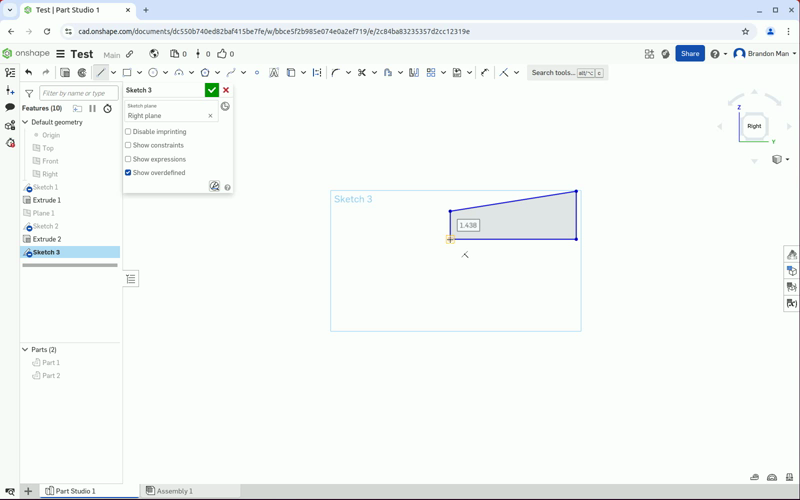
scroll(-6)
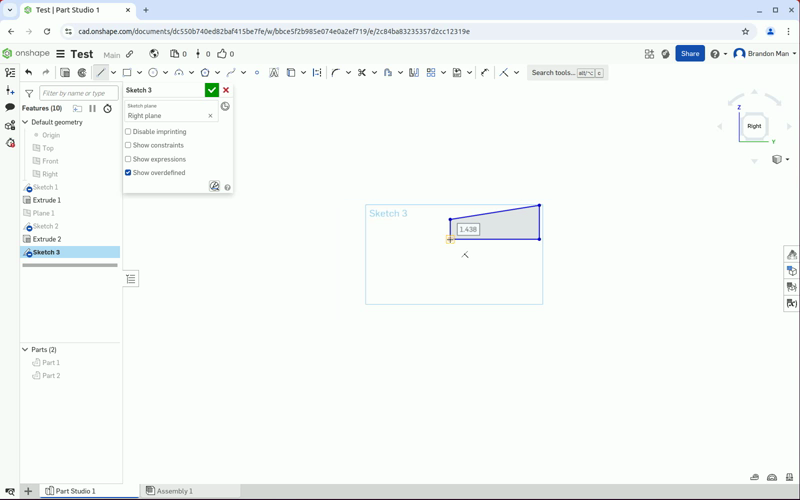
scroll(-6)
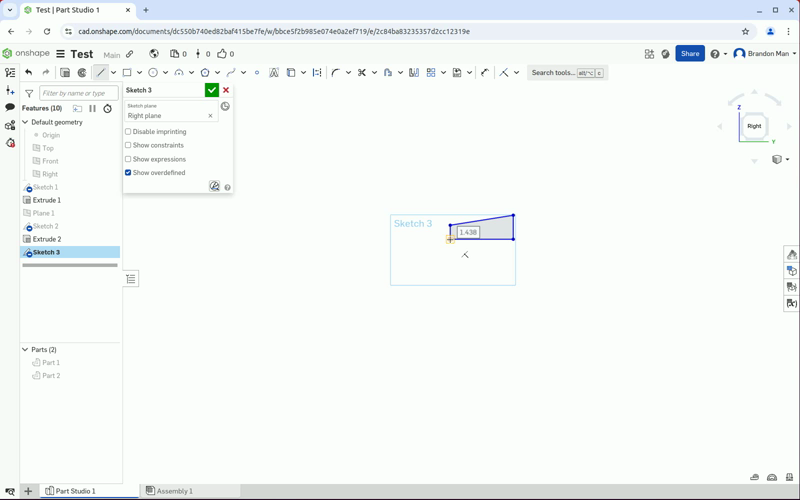
scroll(-6)
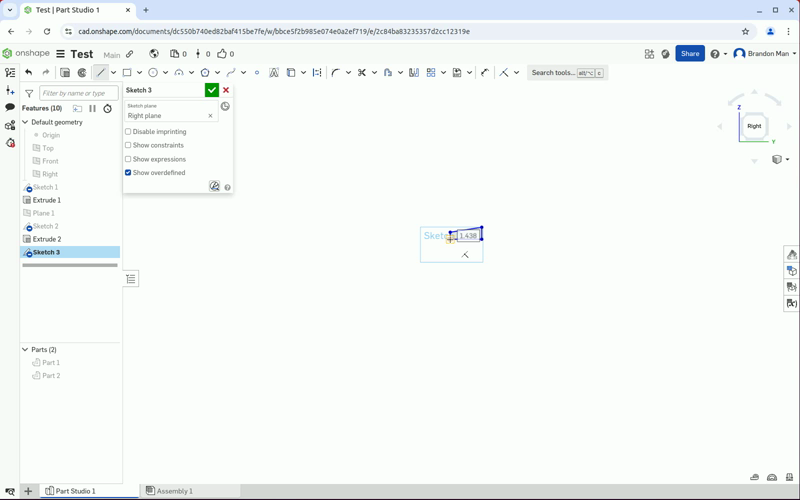
key(esc)
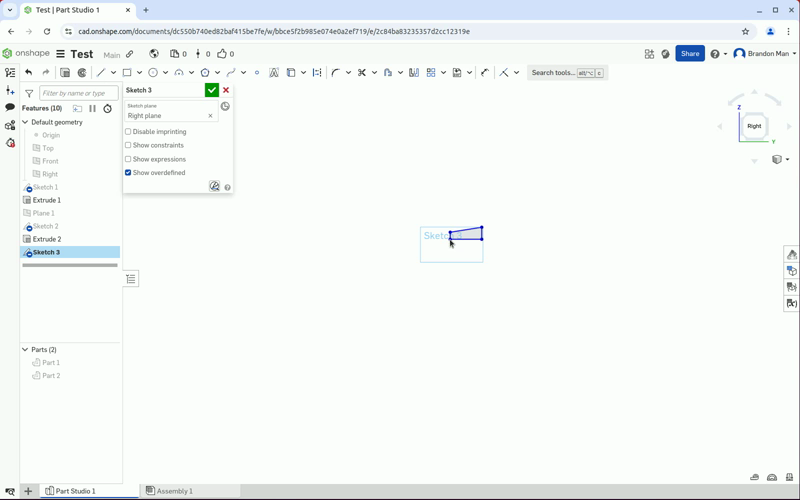
mouse_move(463, 232)
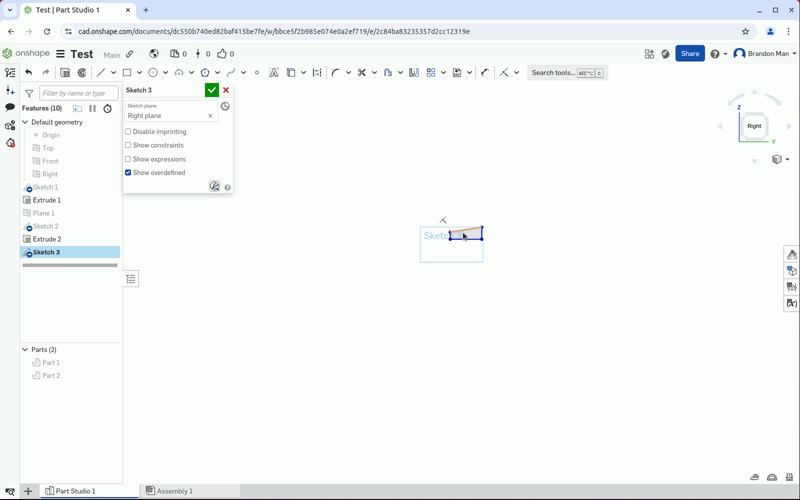
scroll(6)
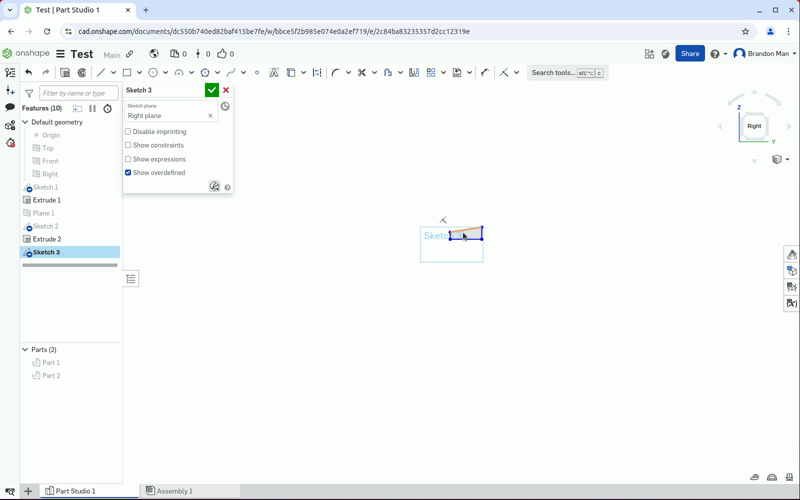
scroll(6)
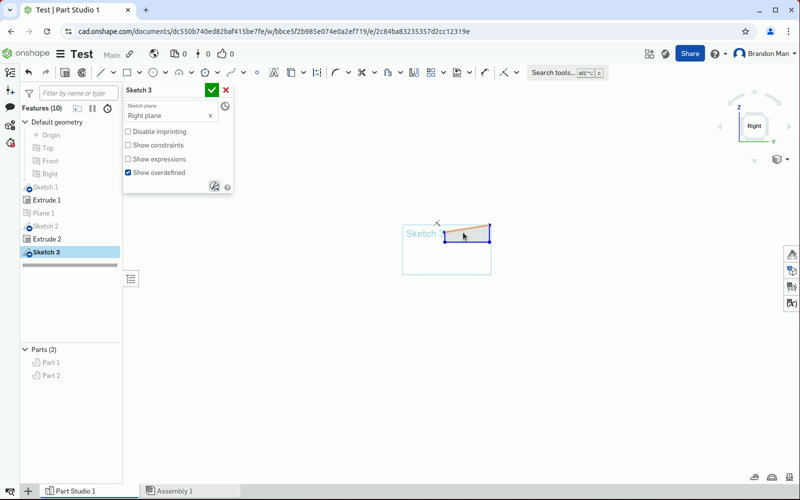
scroll(6)
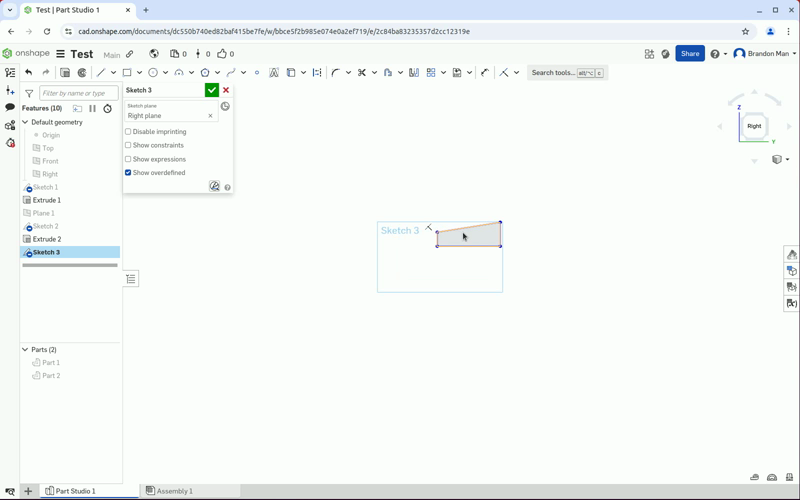
scroll(6)
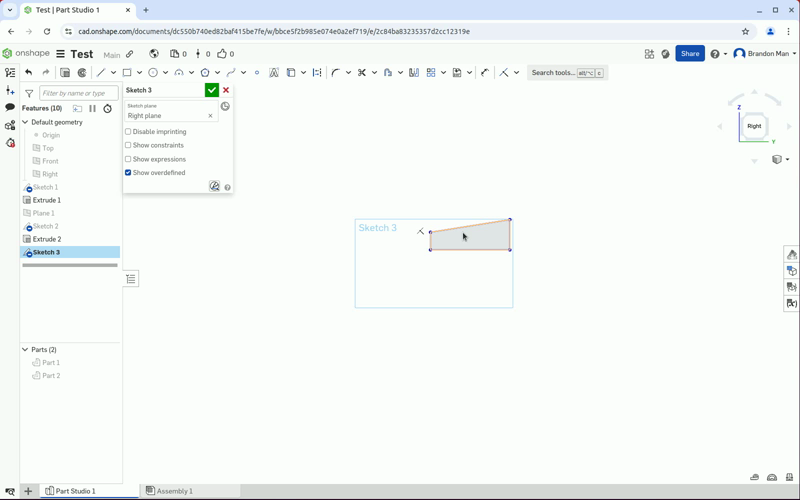
scroll(6)
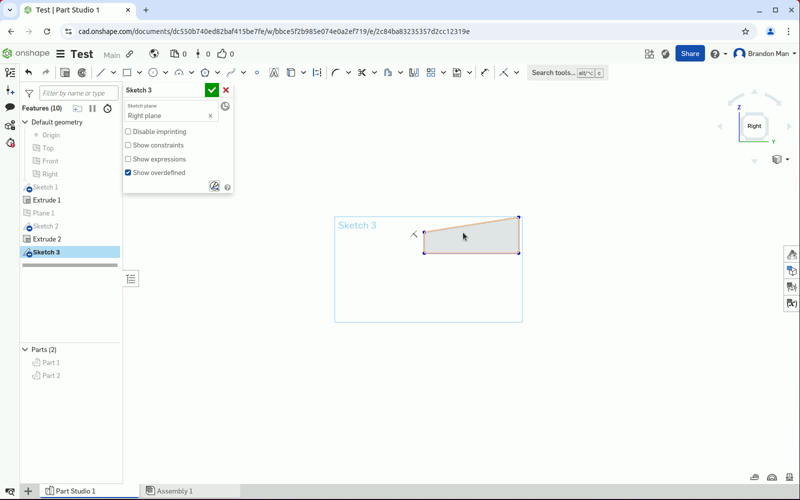
scroll(6)
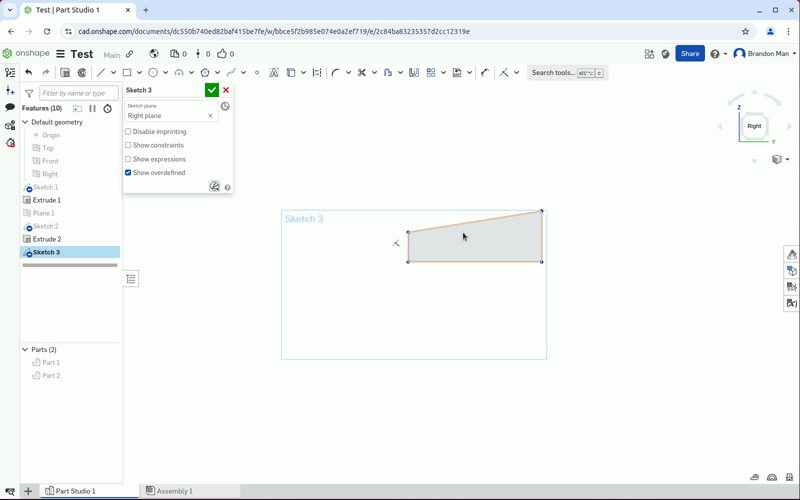
scroll(6)
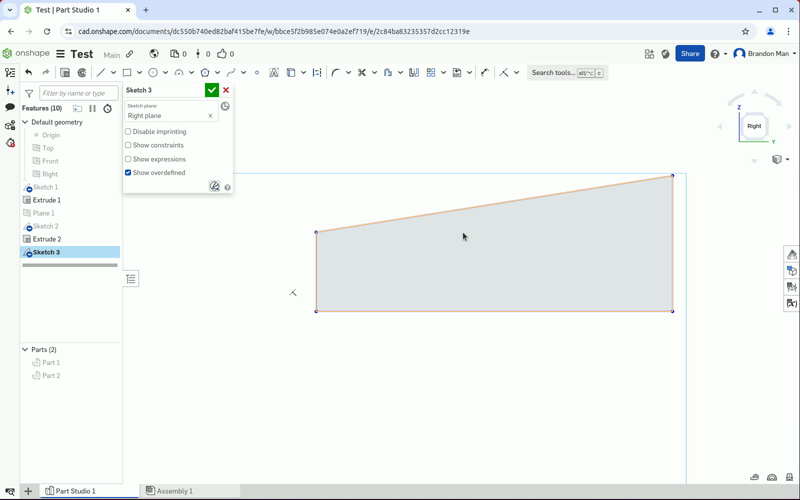
click(463, 232)
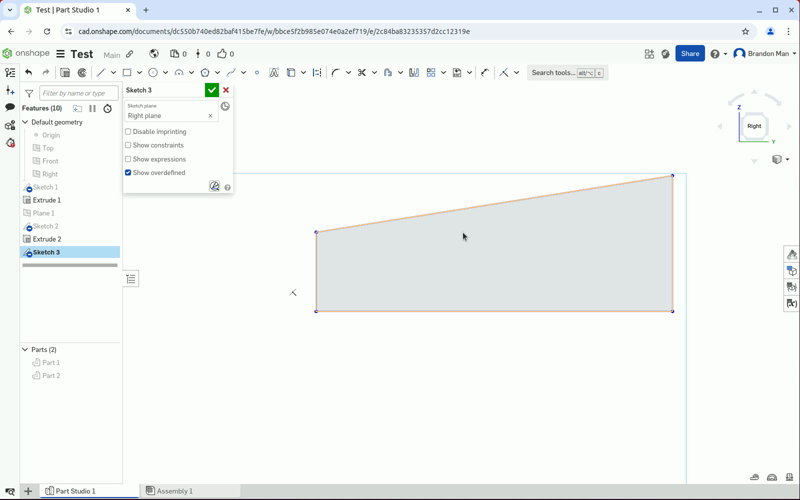
scroll(-6)
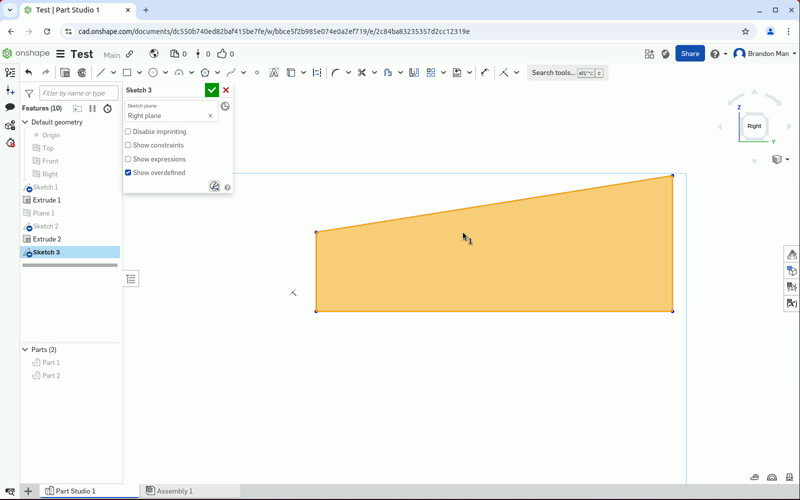
scroll(-6)
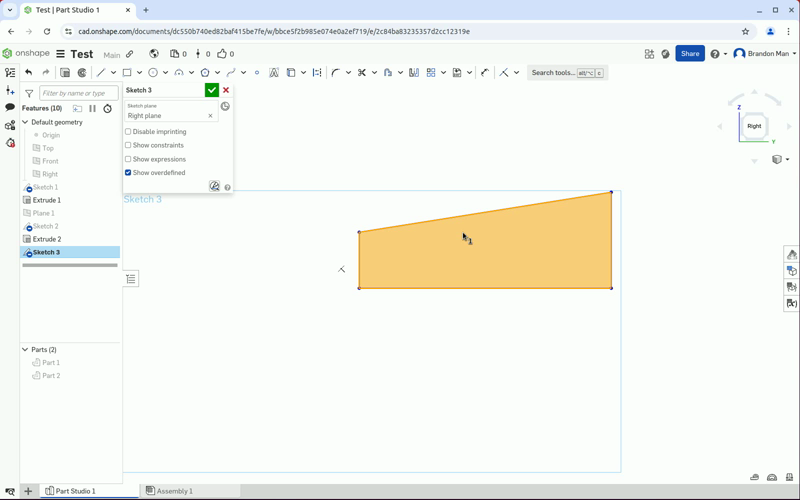
scroll(-6)
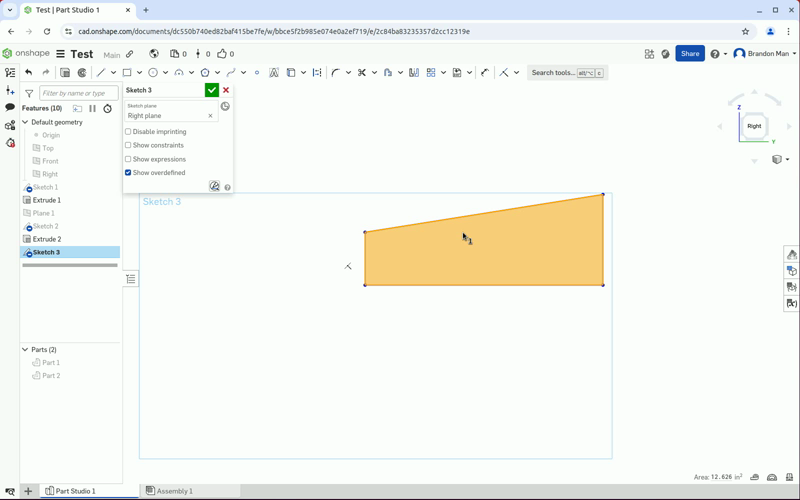
scroll(-6)
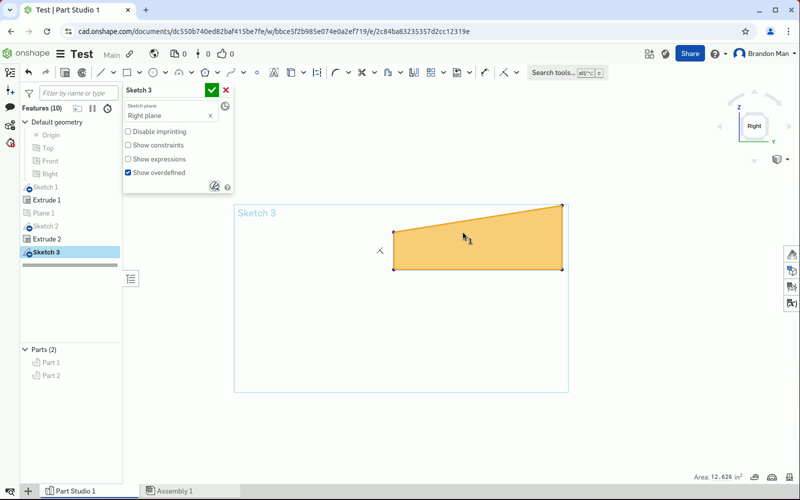
scroll(-6)
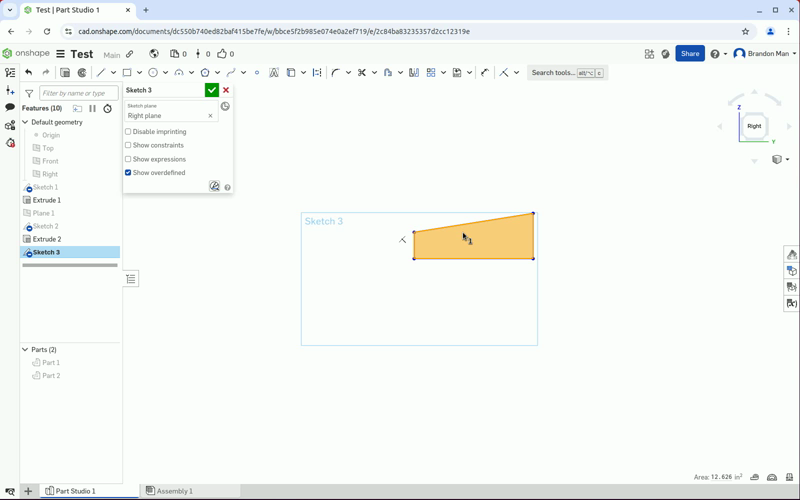
scroll(-6)
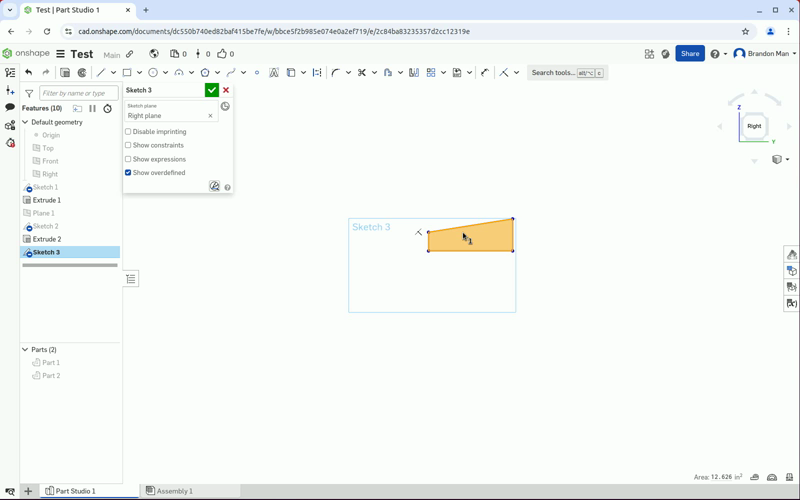
scroll(-6)
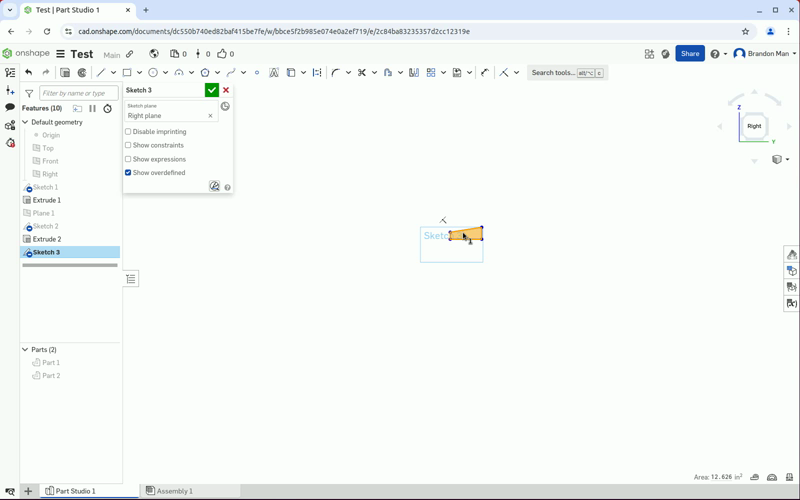
mouse_move(73, 352)
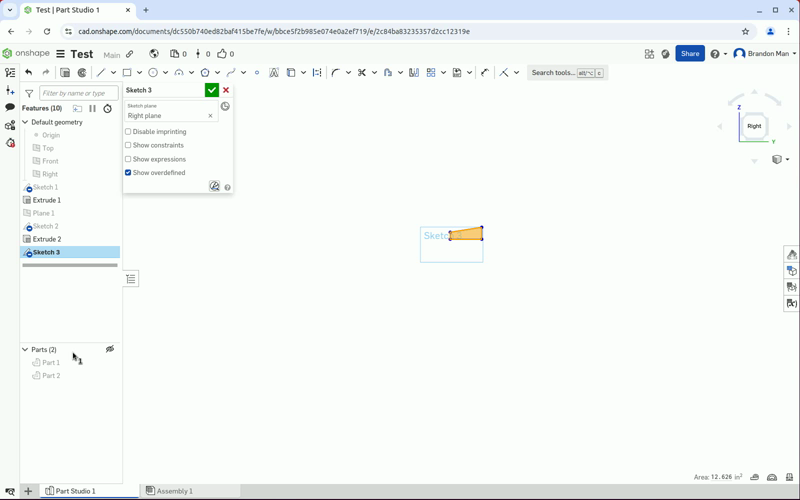
key(shift+y)
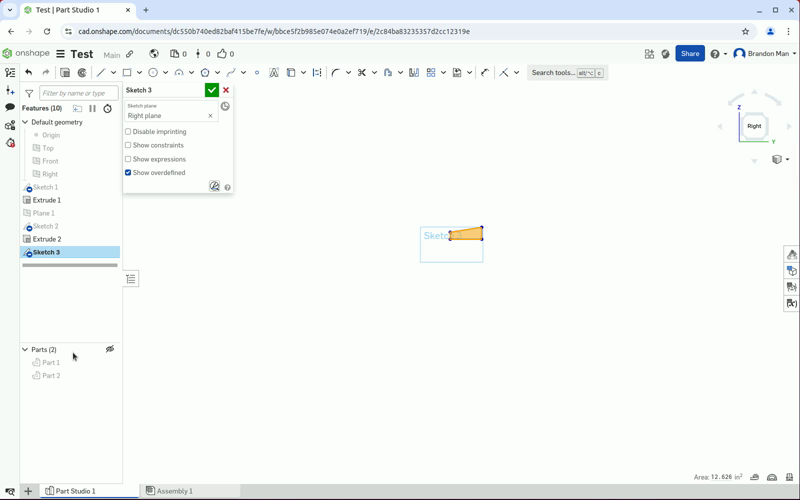
key(shift+e)
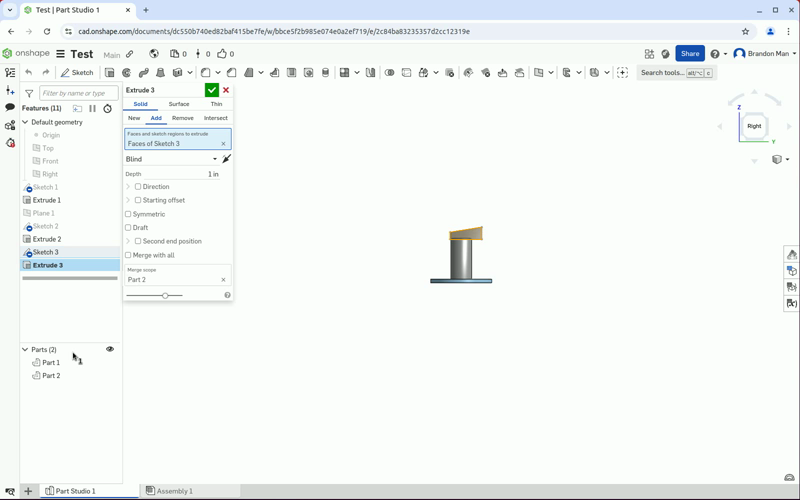
mouse_move(143, 106)
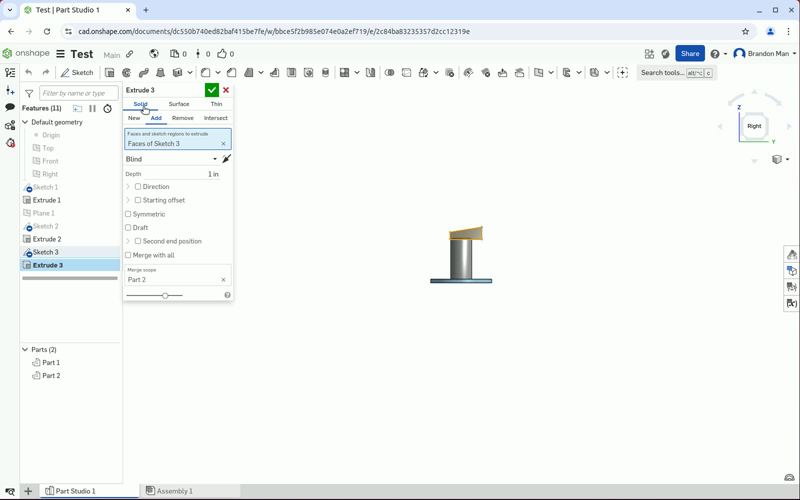
click(143, 106)
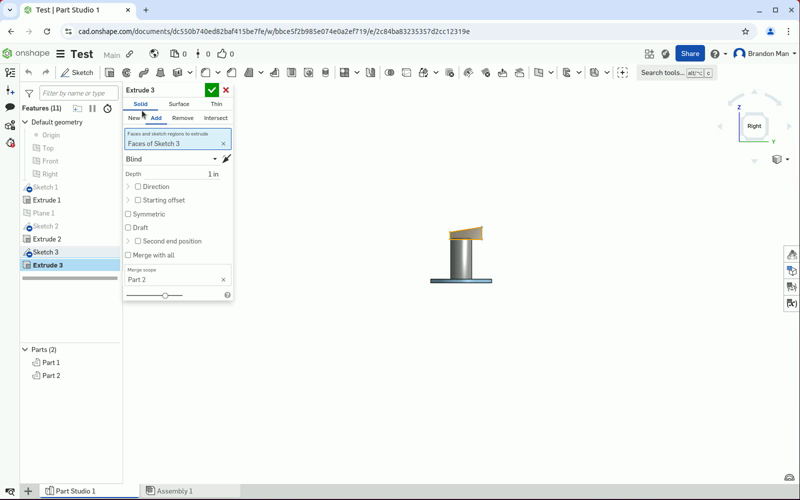
mouse_move(137, 120)
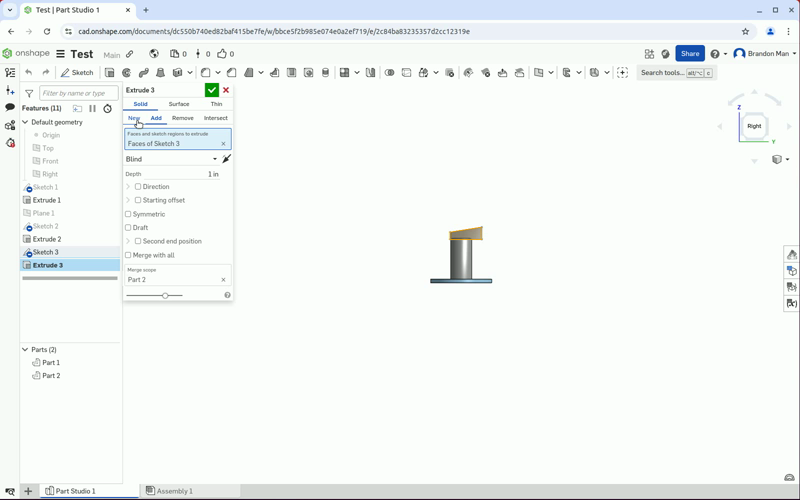
click(137, 120)
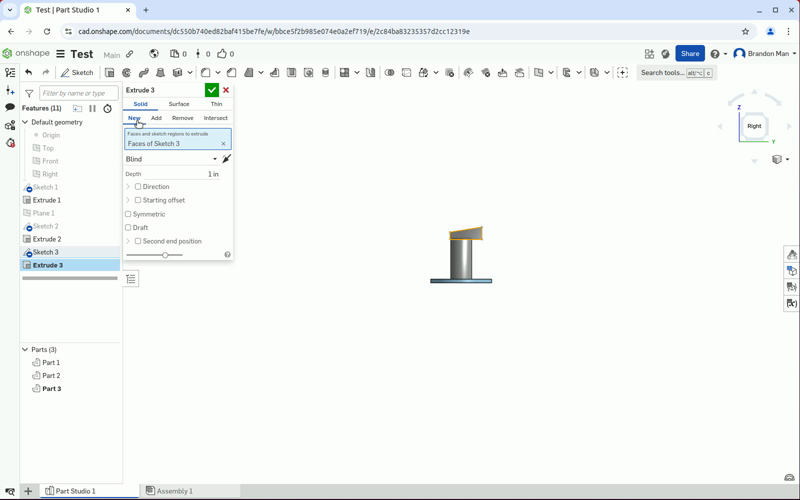
key(tab, 4)
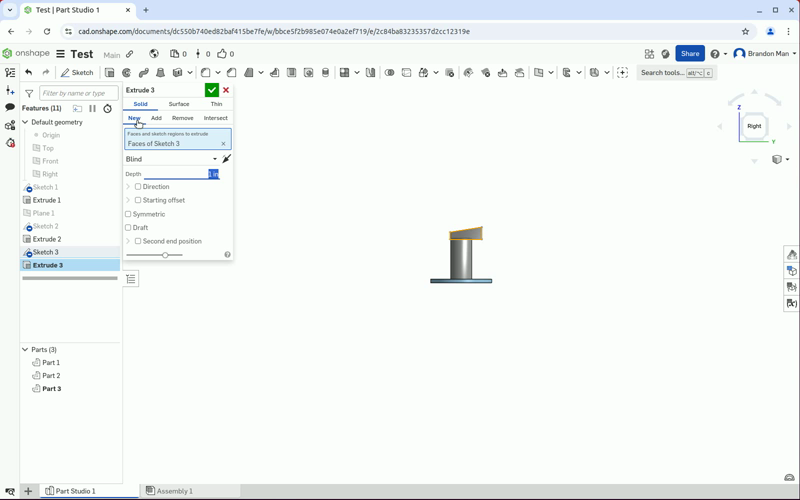
text(2.407)
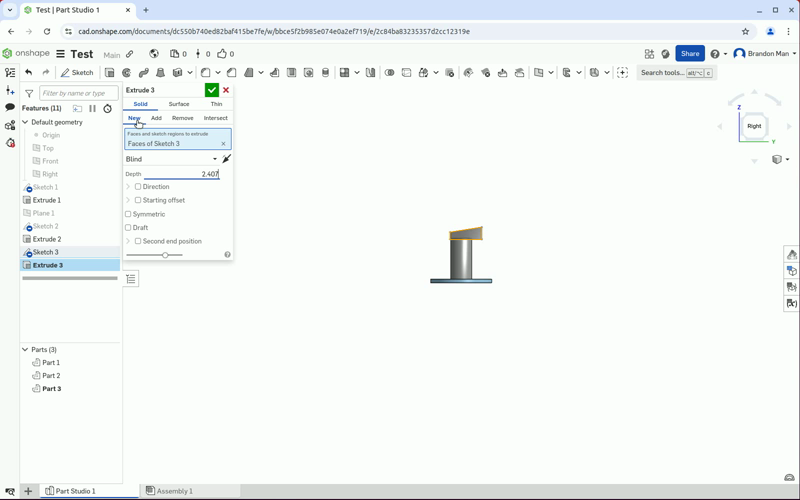
key(enter)
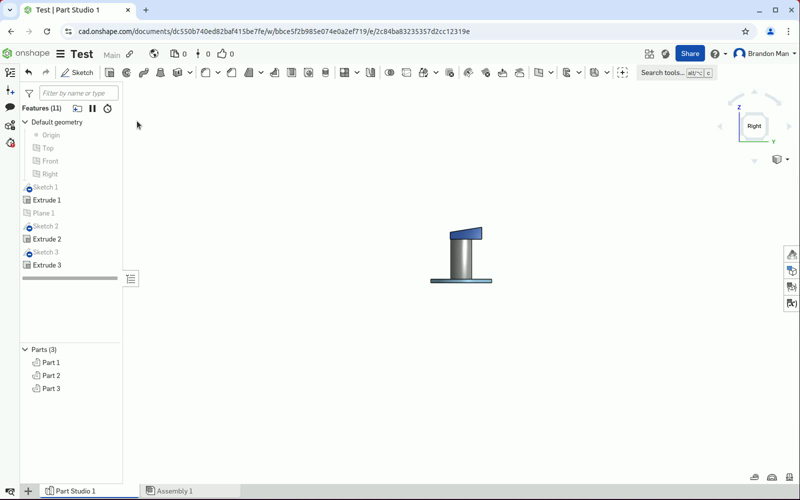
key(shift+h)
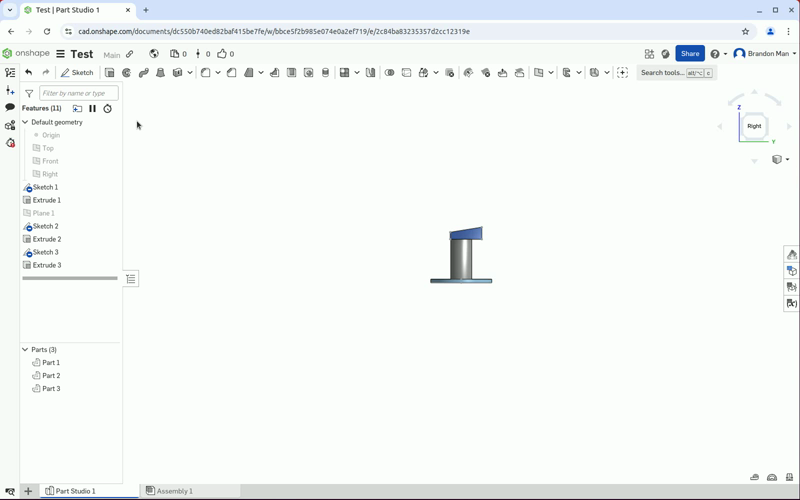
key(shift+h)
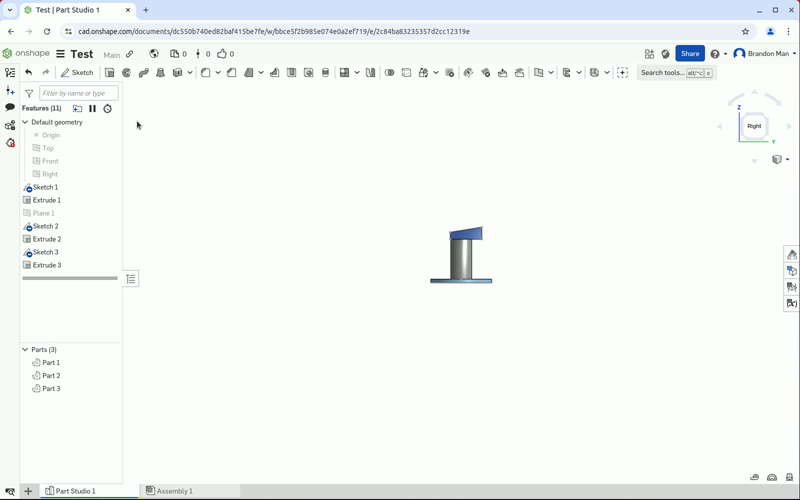
key(shift+7)
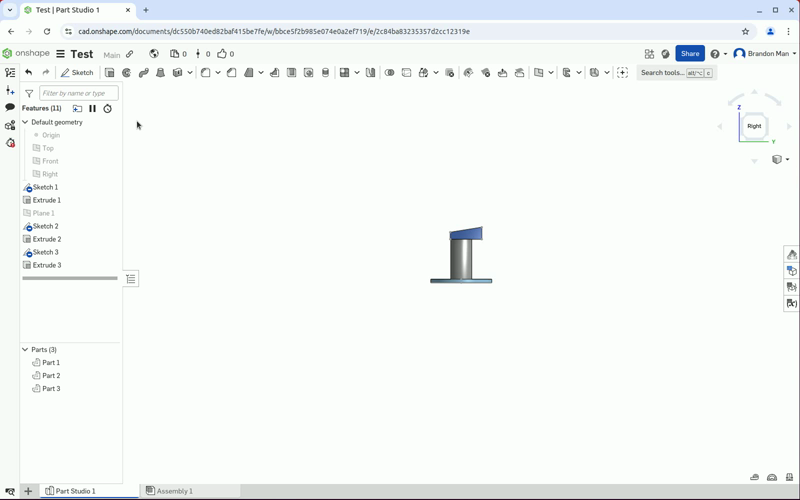
key(right, 2)
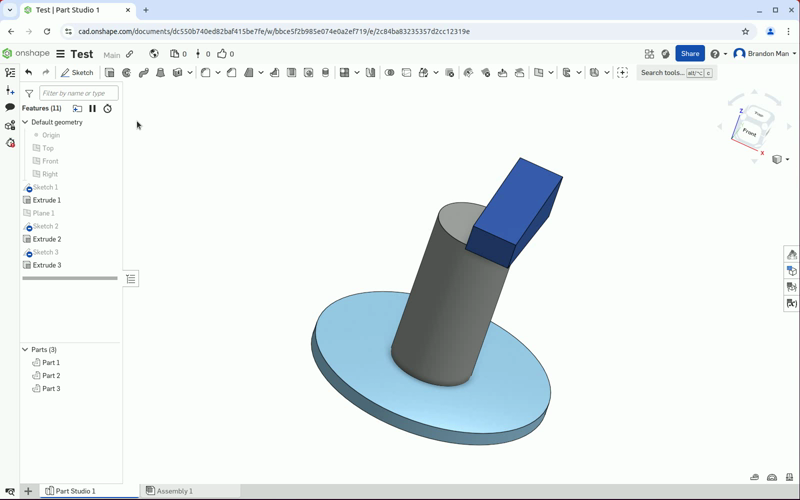
key(down, 2)
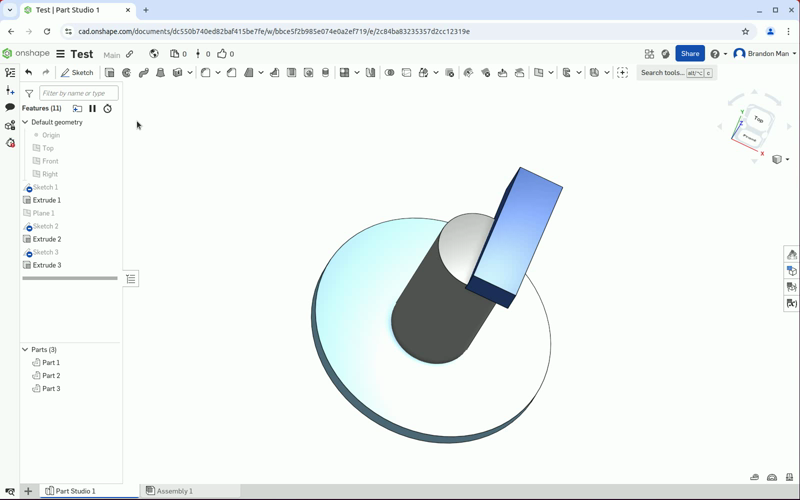
key(up, 2)
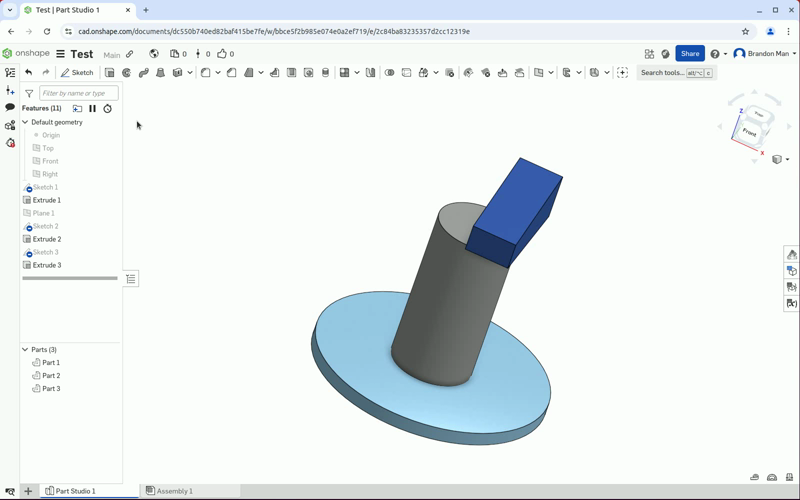
key(left, 2)
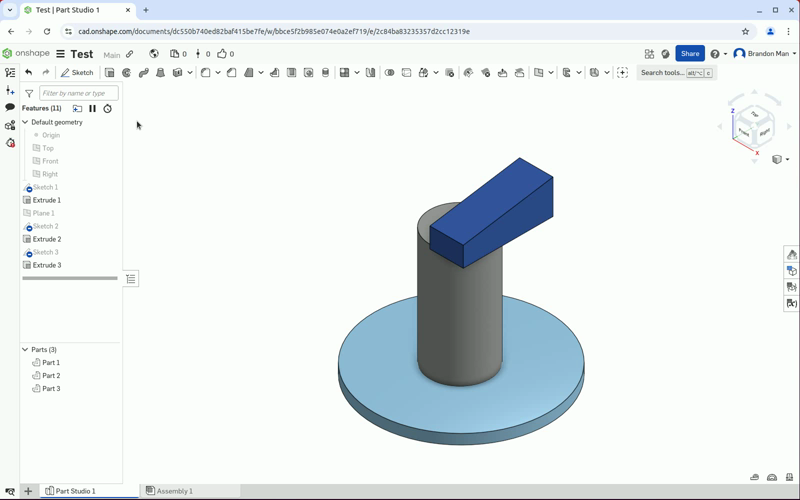
mouse_move(73, 189)
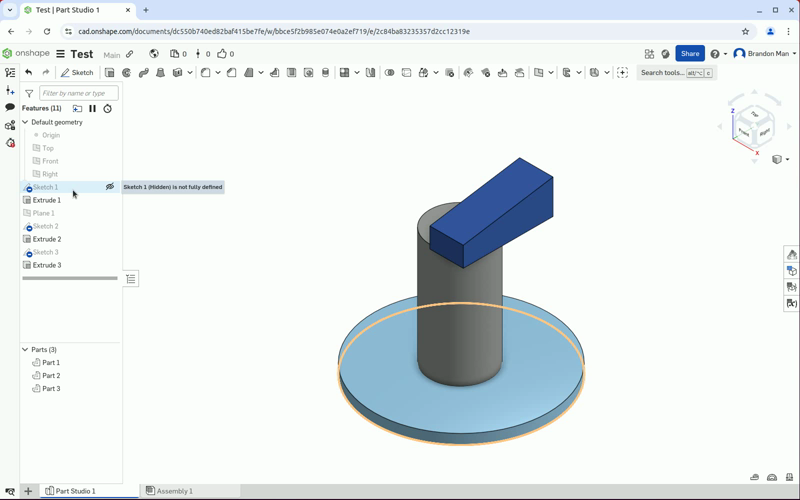
click(73, 189)